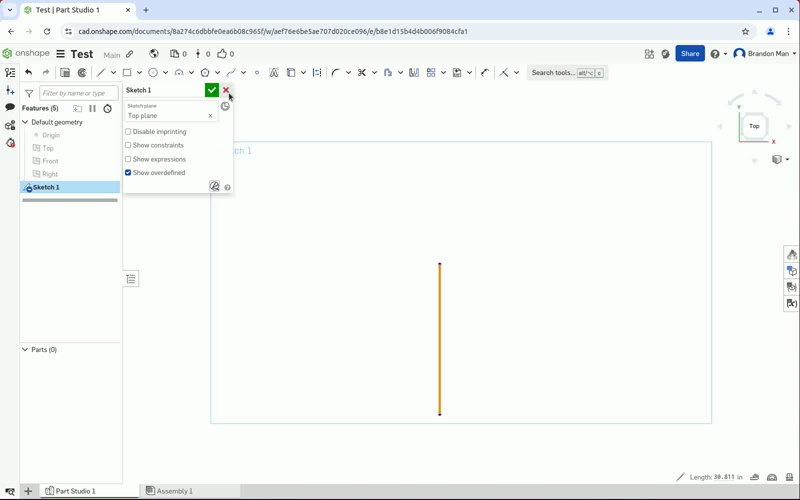
key(shift+h)
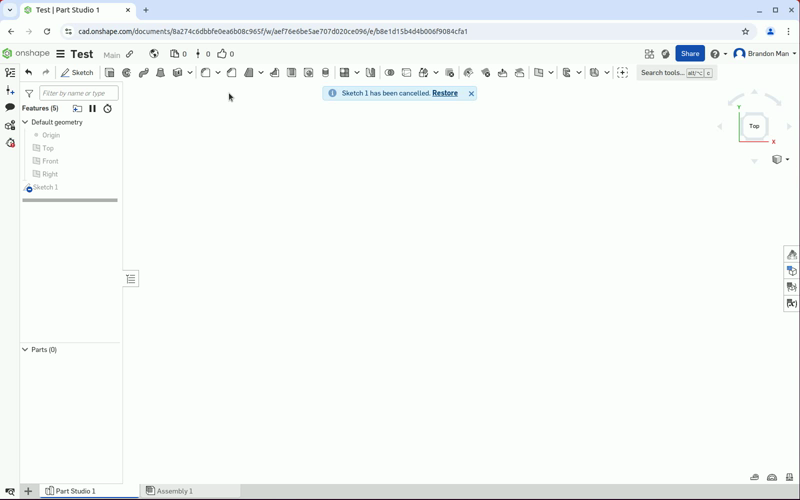
mouse_move(73, 352)
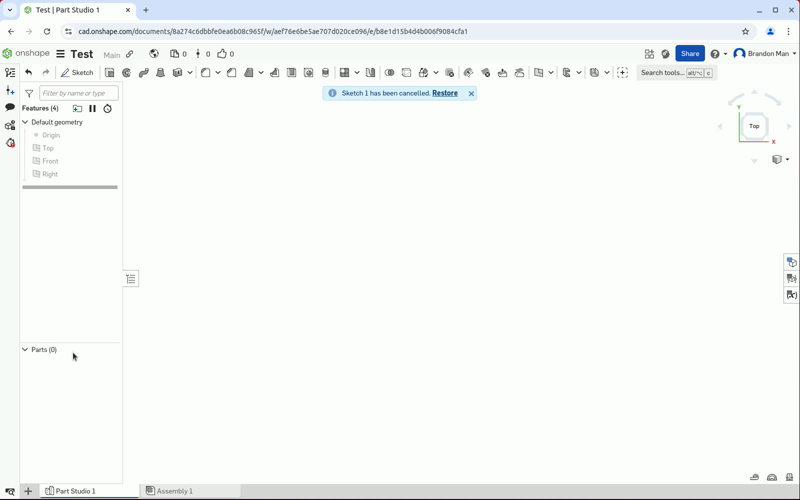
key(y)
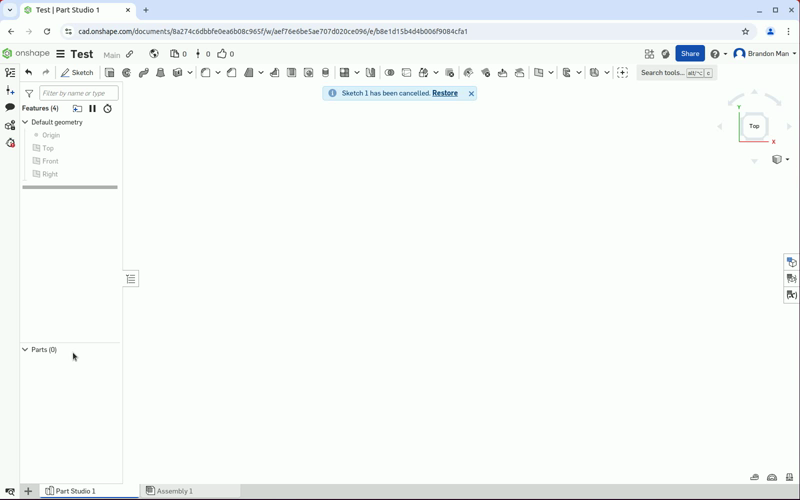
key(shift+p)
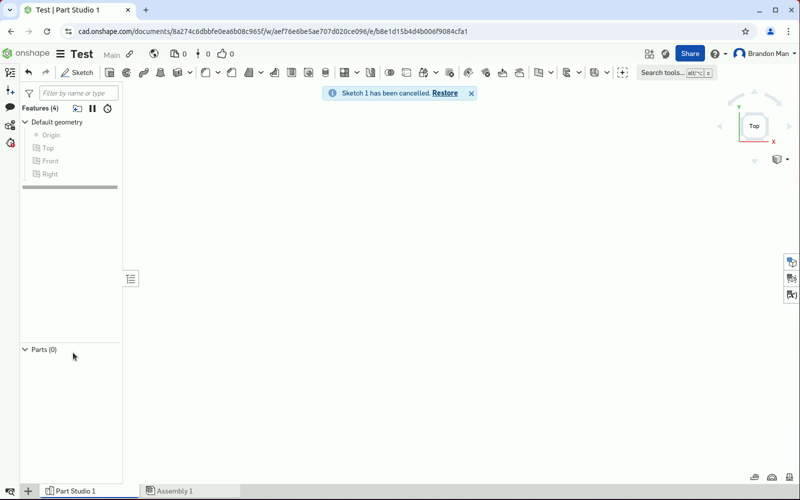
key(space)
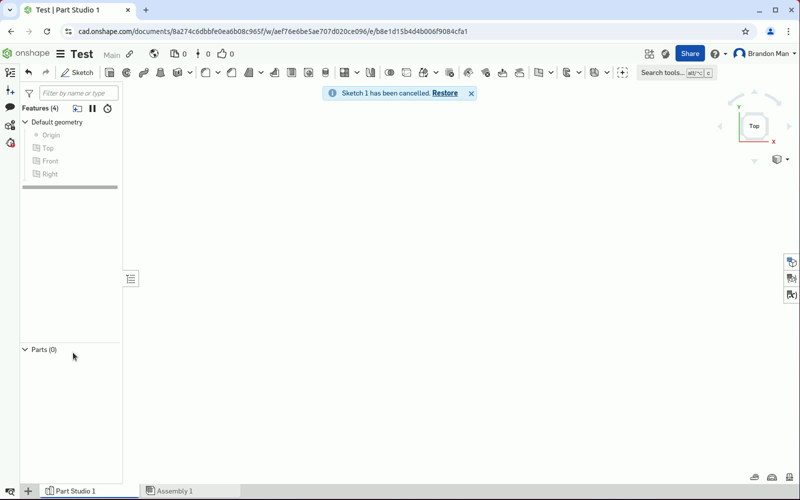
key_down(shift)
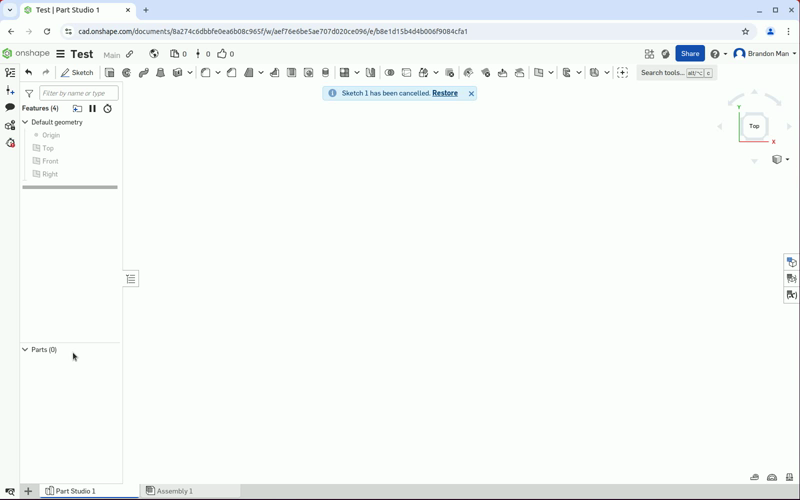
key(up)
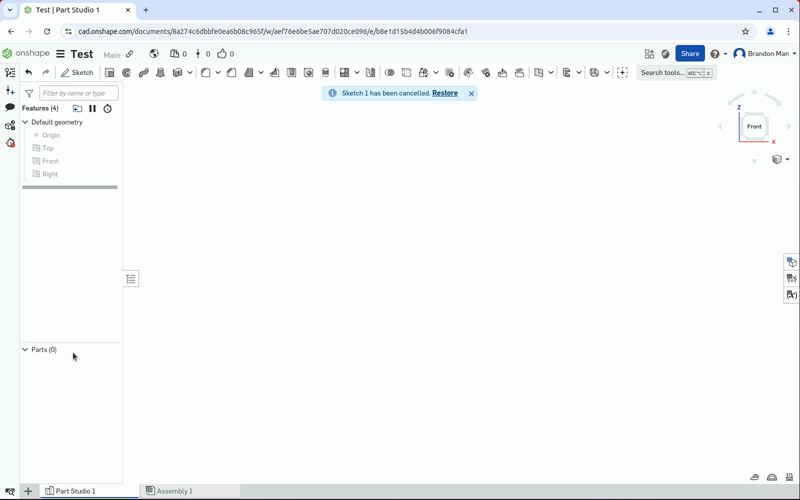
key_up(shift)
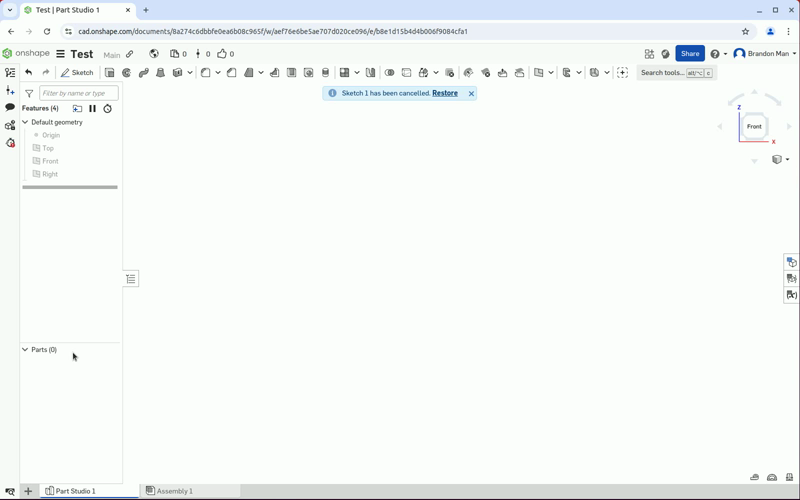
mouse_move(73, 352)
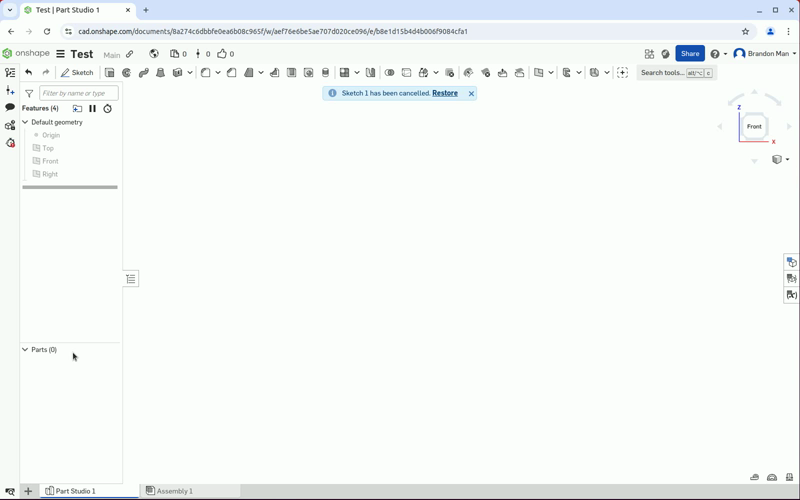
key(shift+y)
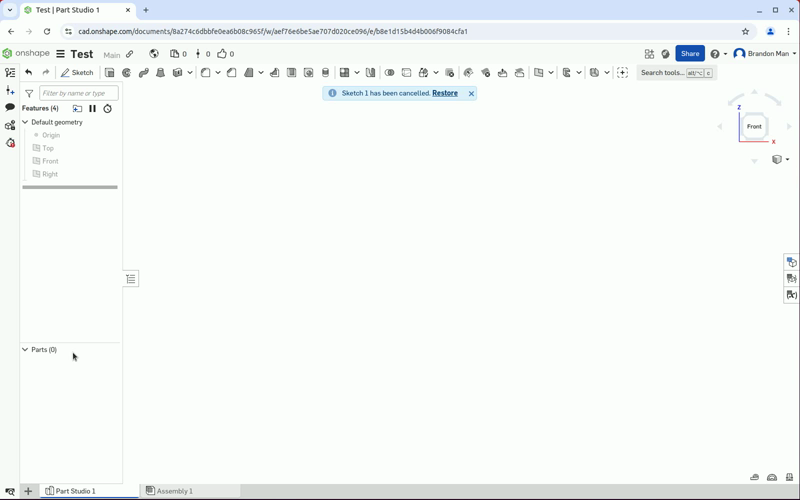
key(shift+s)
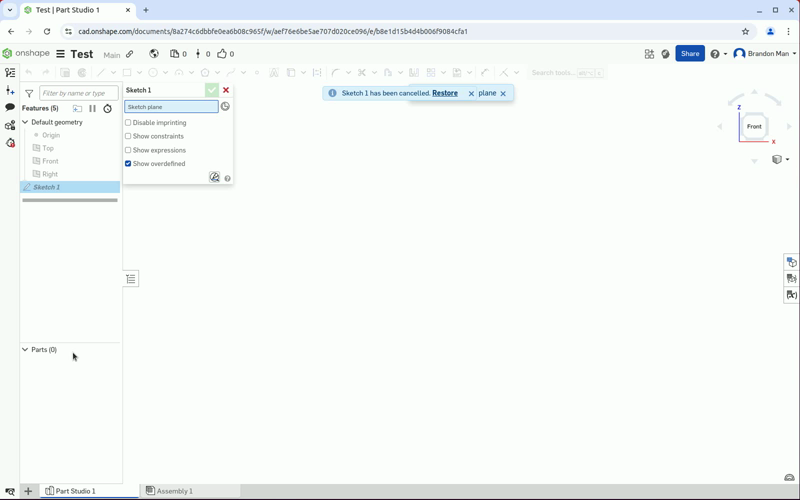
mouse_move(73, 163)
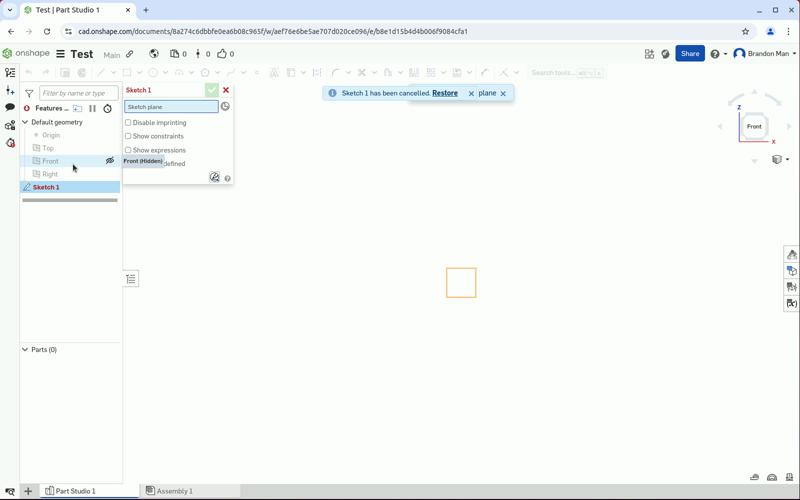
click(73, 163)
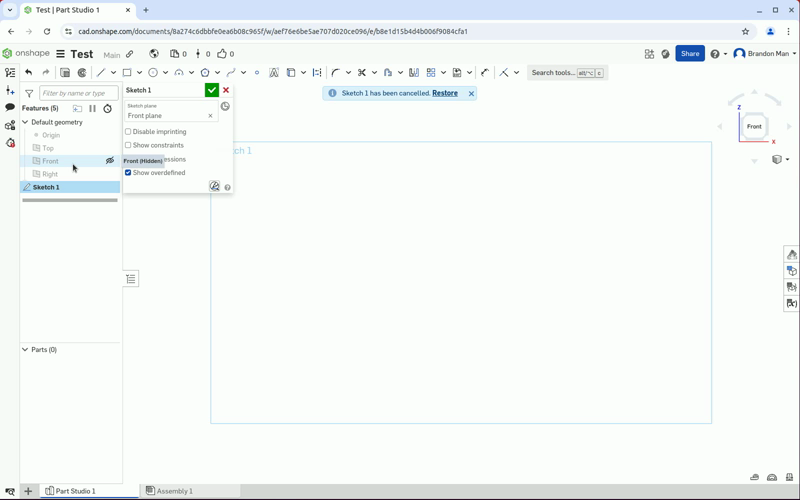
mouse_move(73, 352)
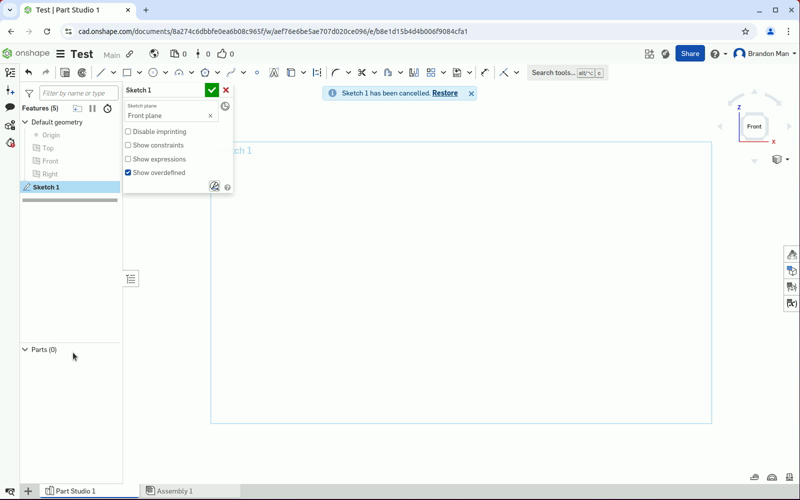
key(y)
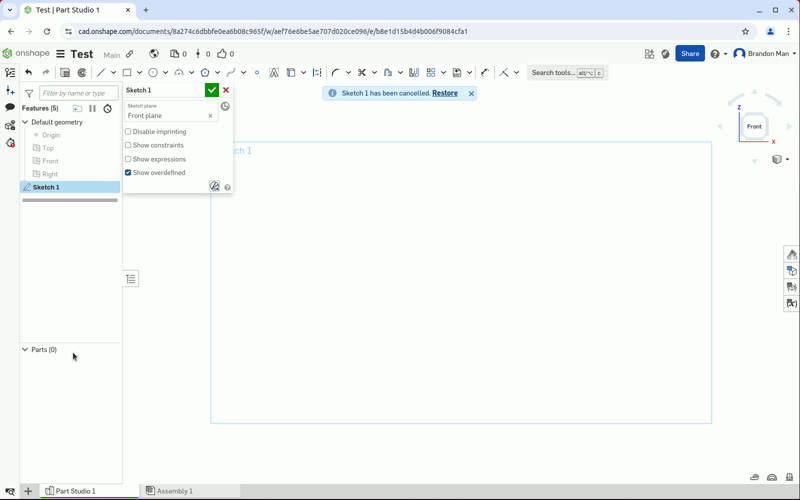
key(l)
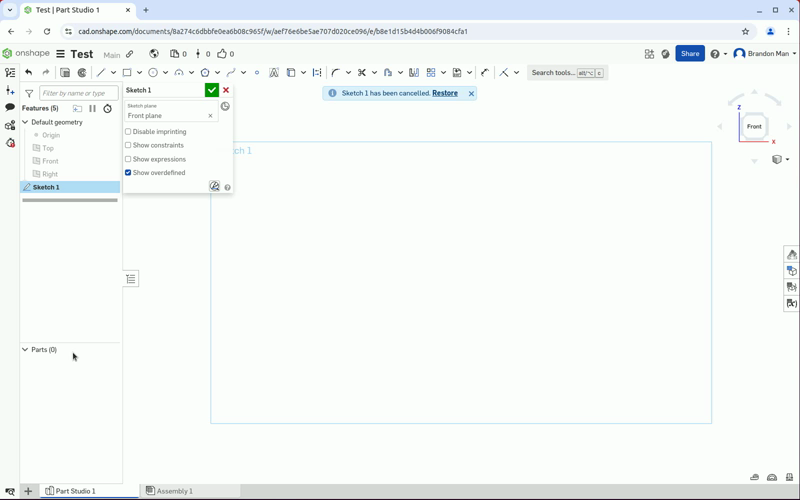
key_down(shift)
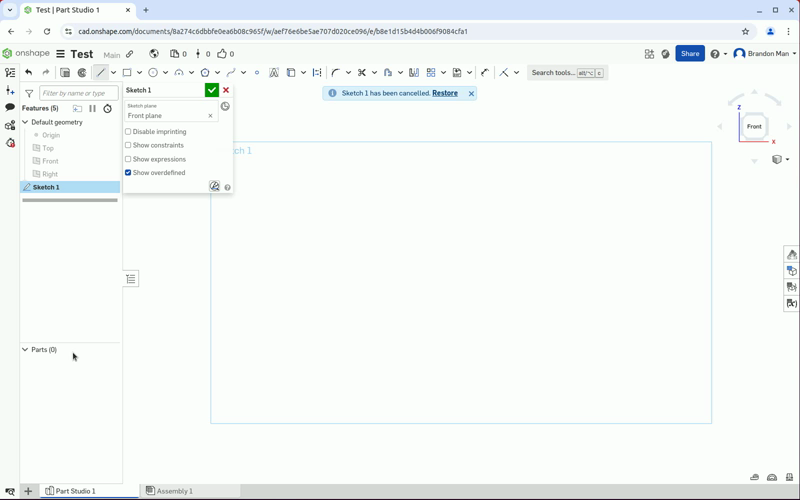
mouse_move(460, 282)
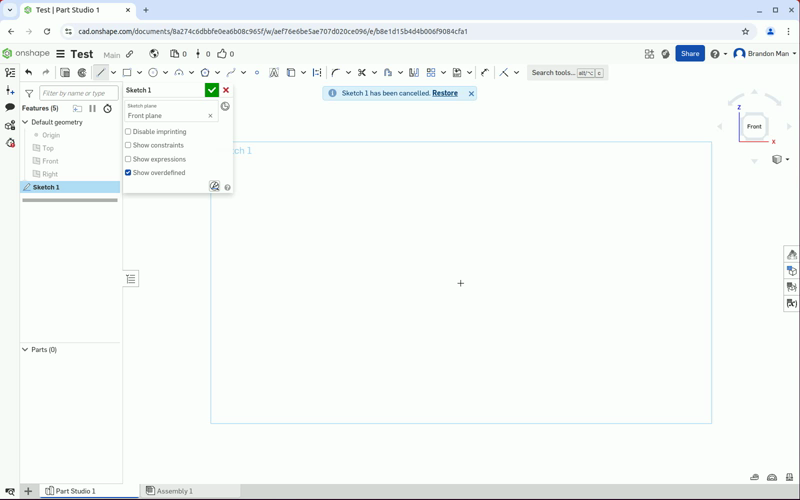
click(460, 282)
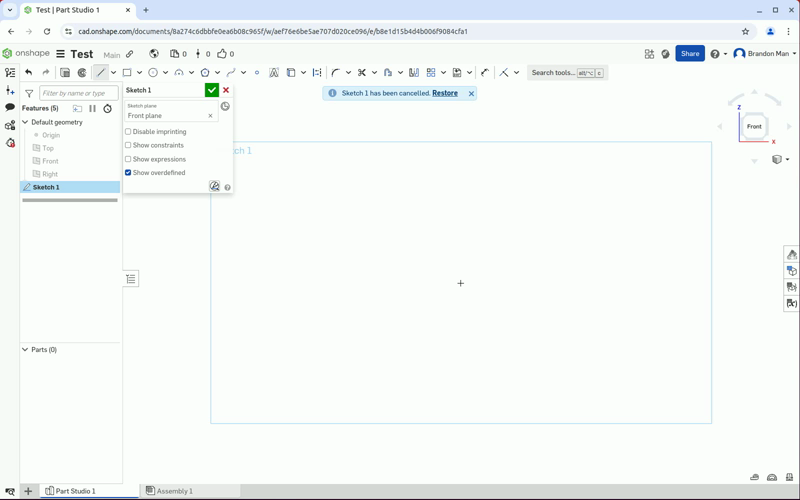
key_up(shift)
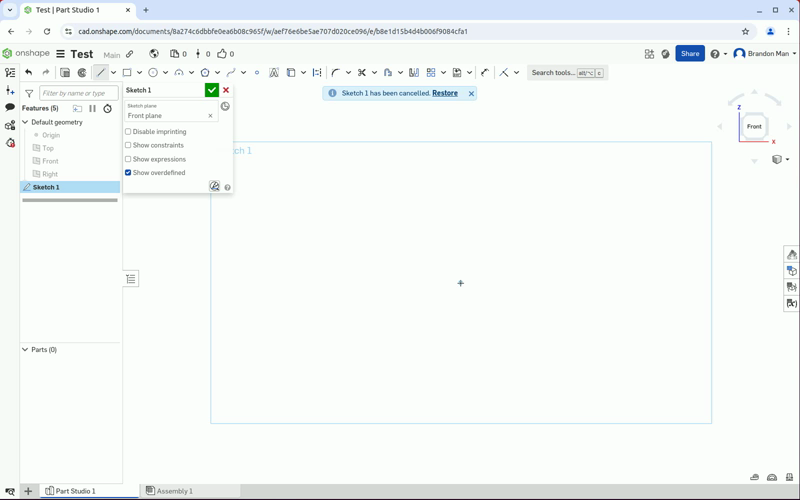
key_down(shift)
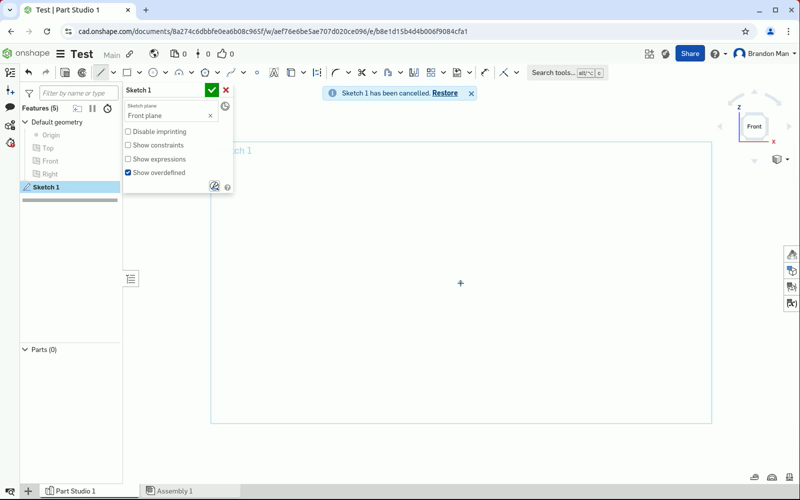
mouse_move(573, 282)
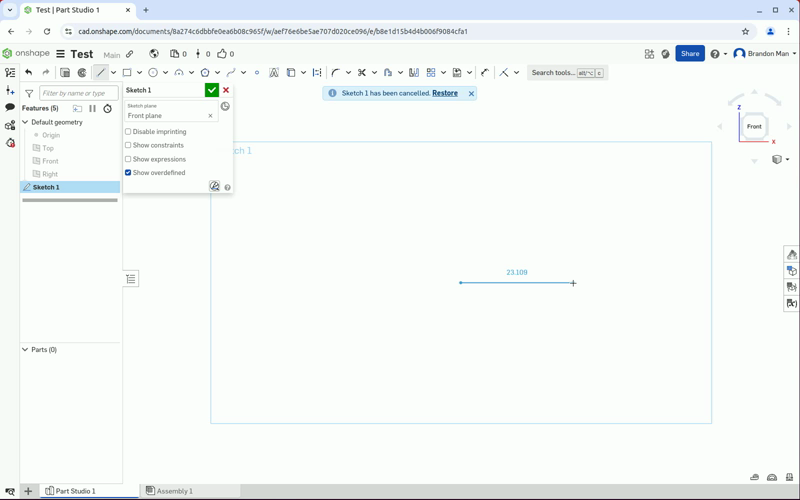
click(573, 282)
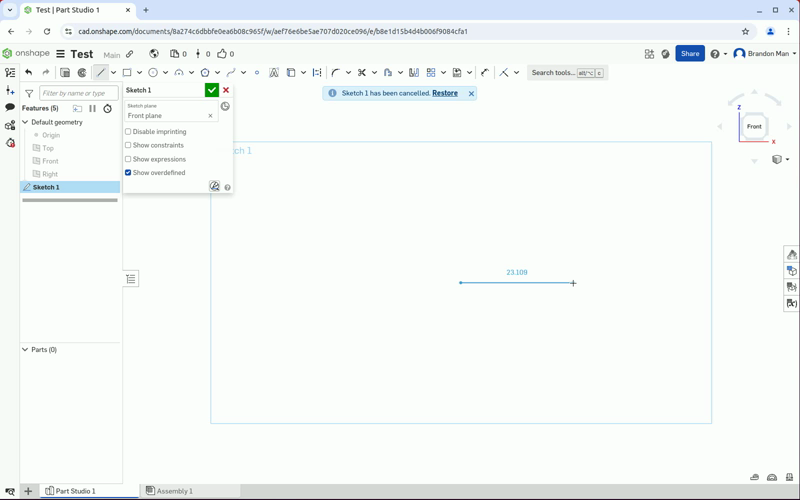
key_up(shift)
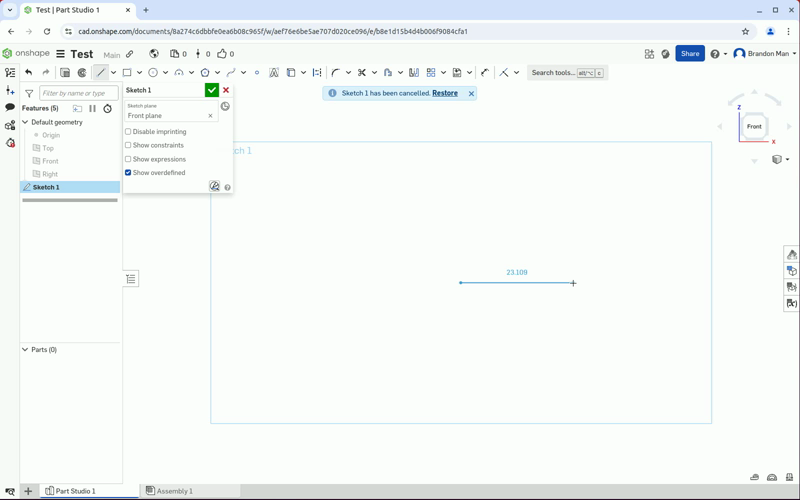
key_down(shift)
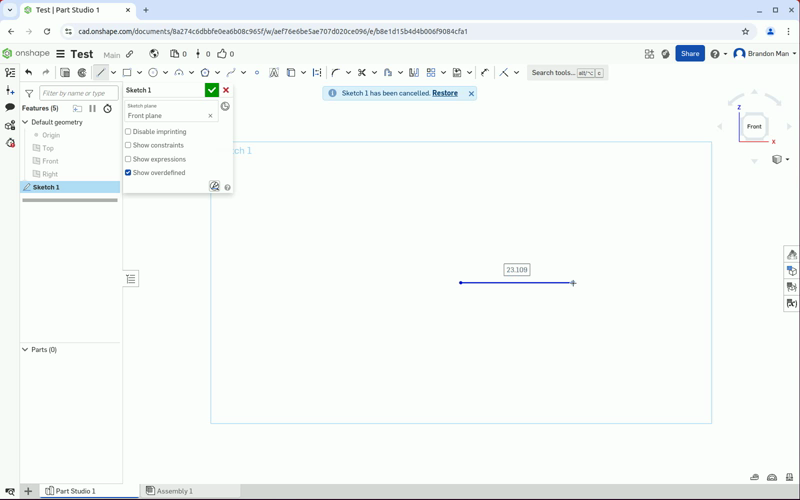
mouse_move(573, 189)
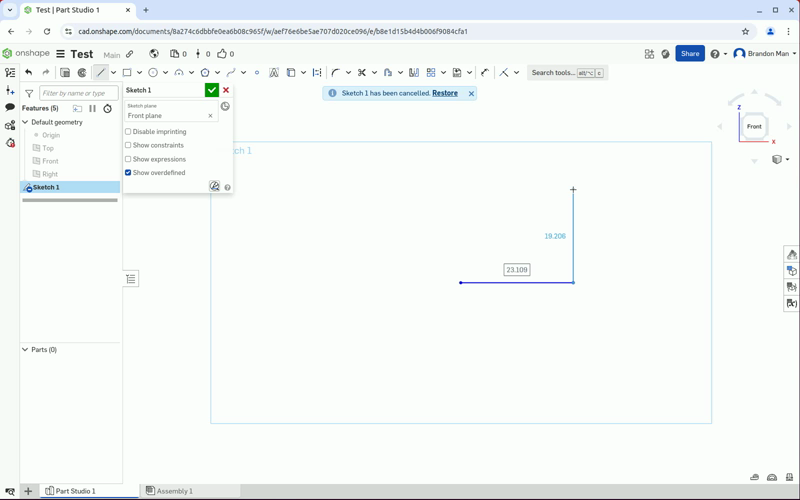
click(573, 189)
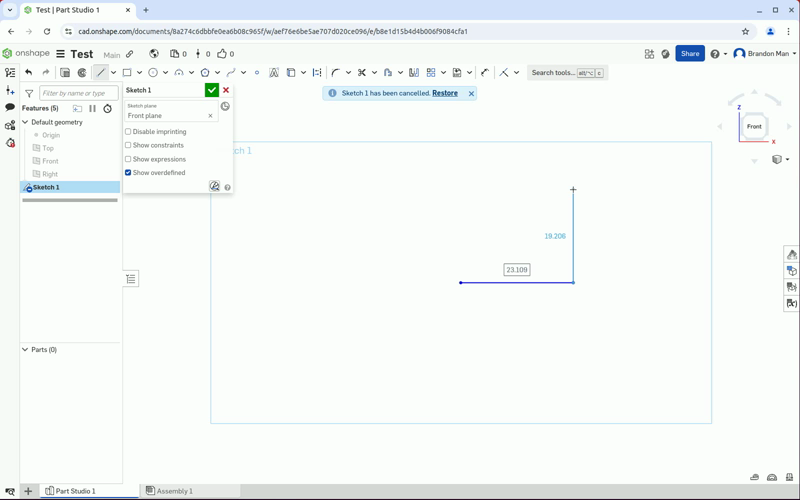
key_up(shift)
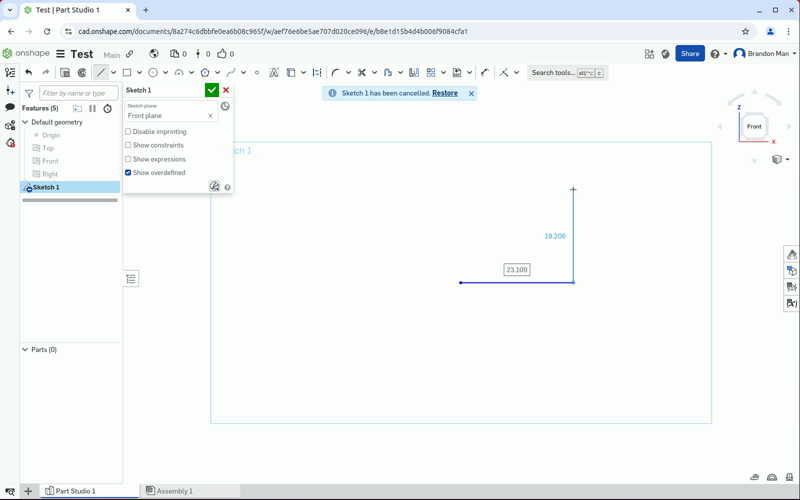
key_down(shift)
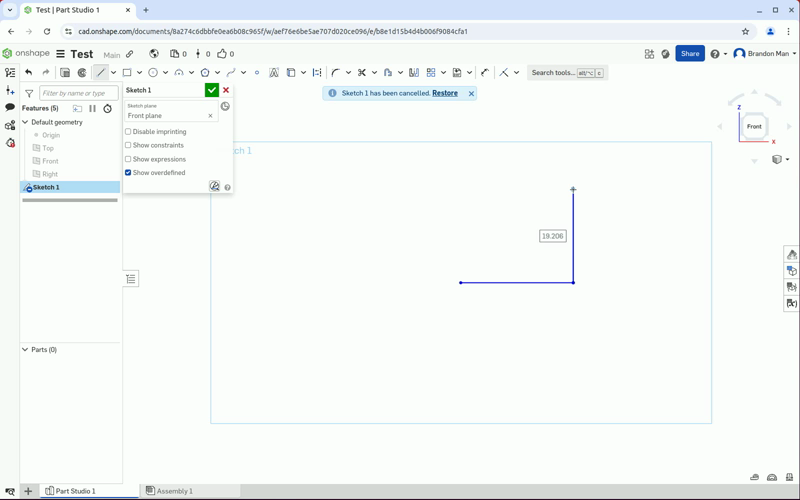
mouse_move(460, 189)
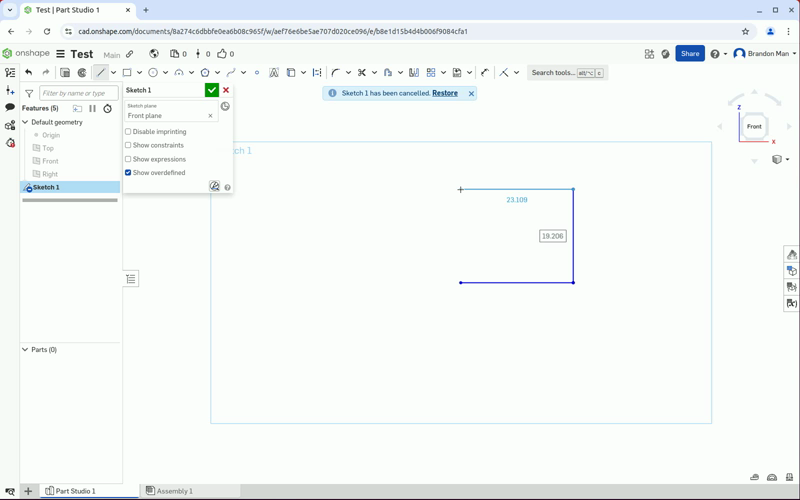
click(460, 189)
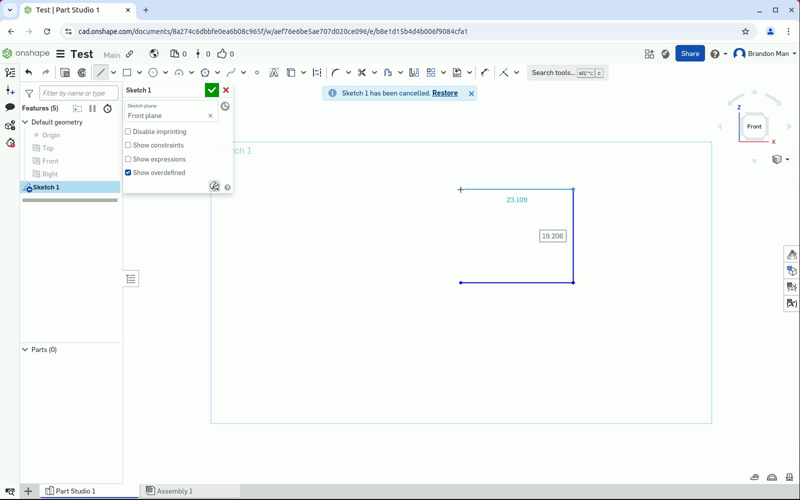
key_up(shift)
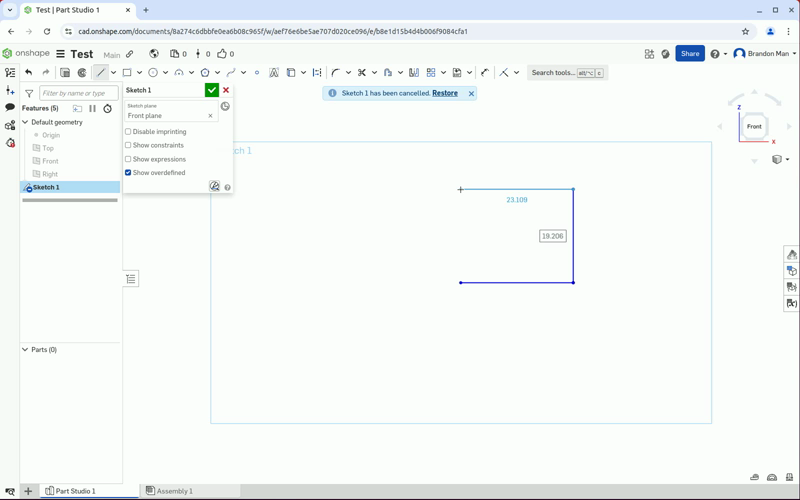
key_down(shift)
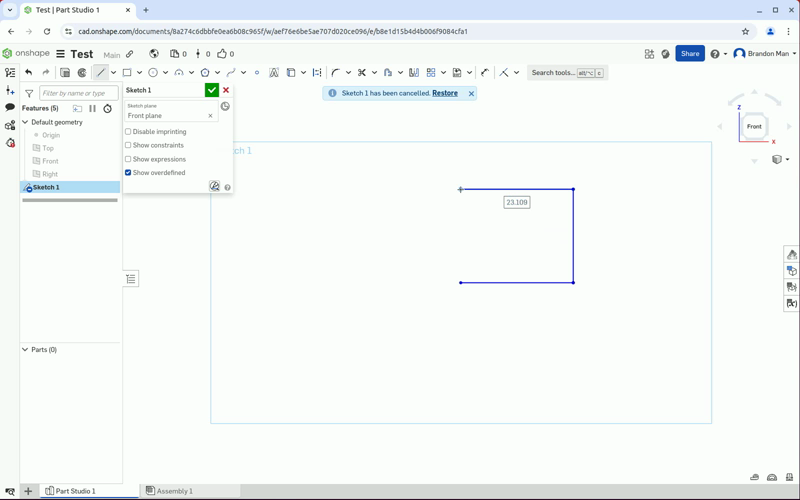
mouse_move(460, 282)
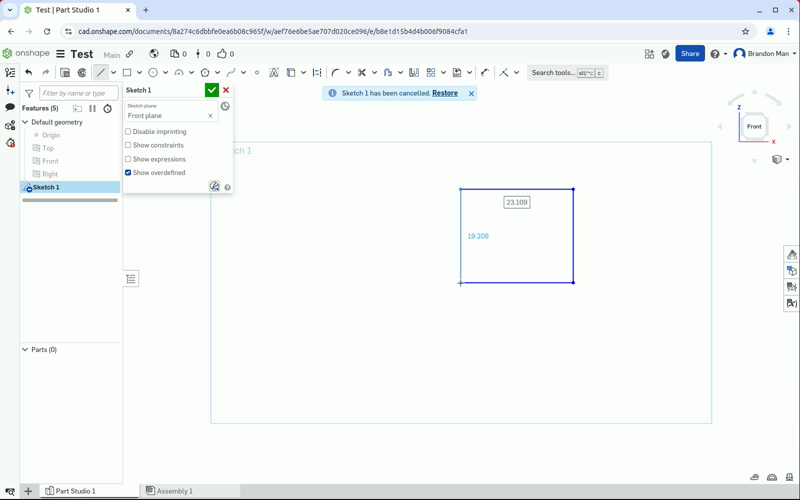
key_up(shift)
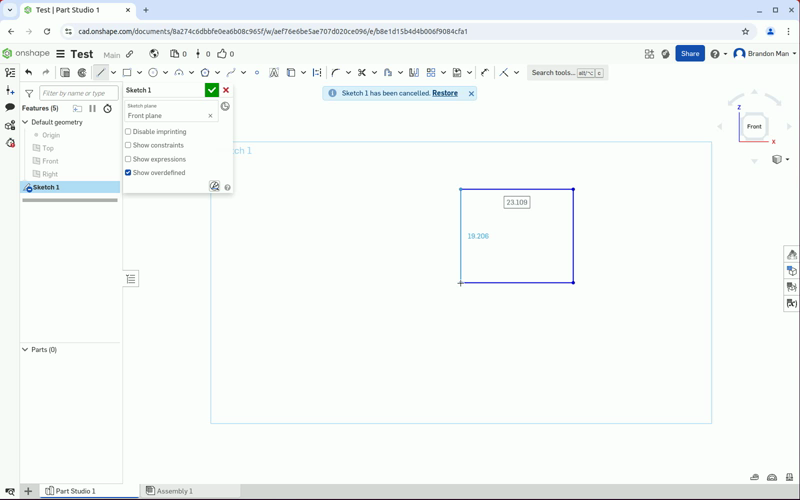
click(460, 282)
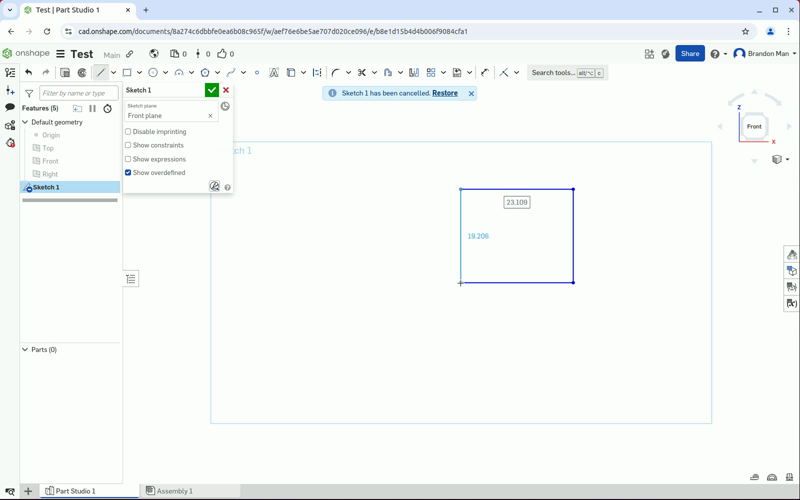
key(esc)
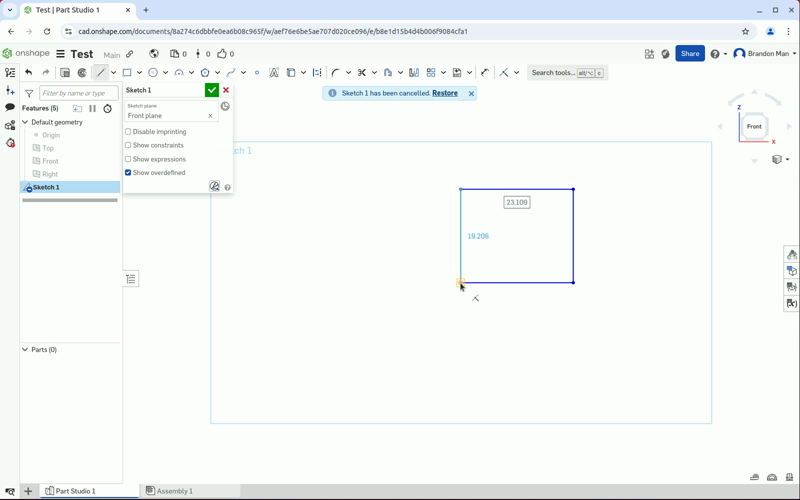
mouse_move(484, 274)
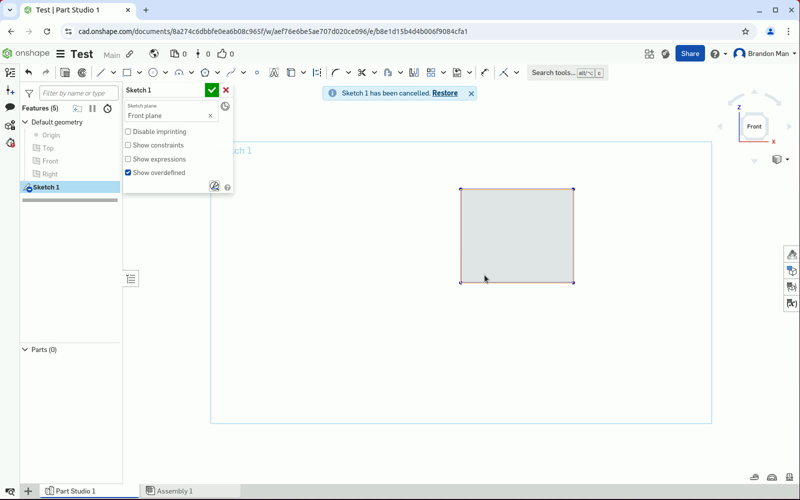
click(484, 274)
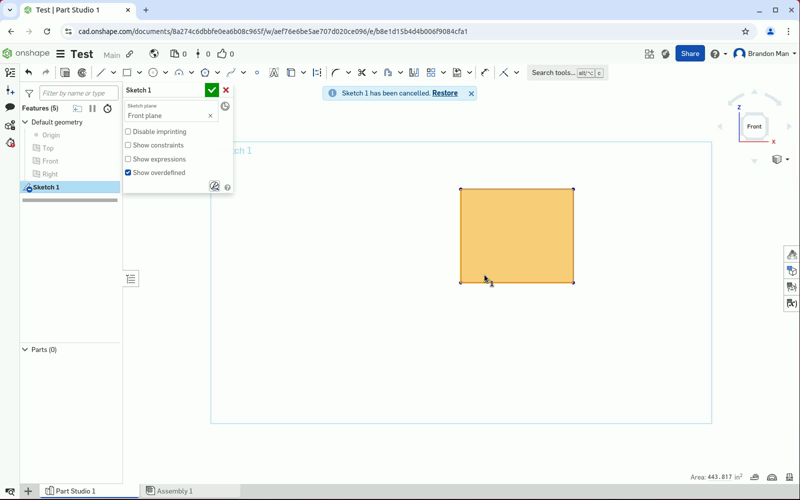
mouse_move(73, 352)
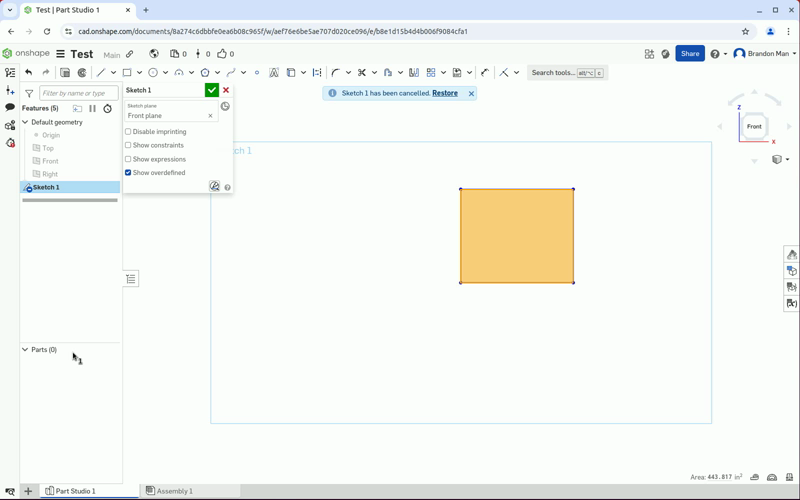
key(shift+y)
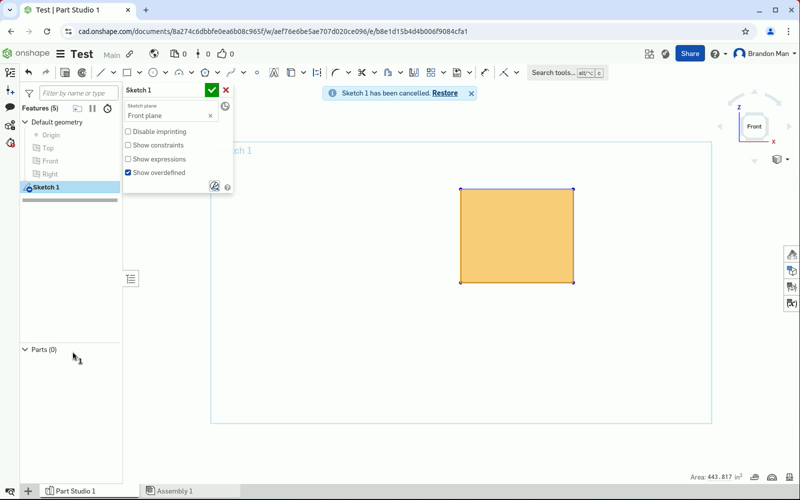
key(shift+e)
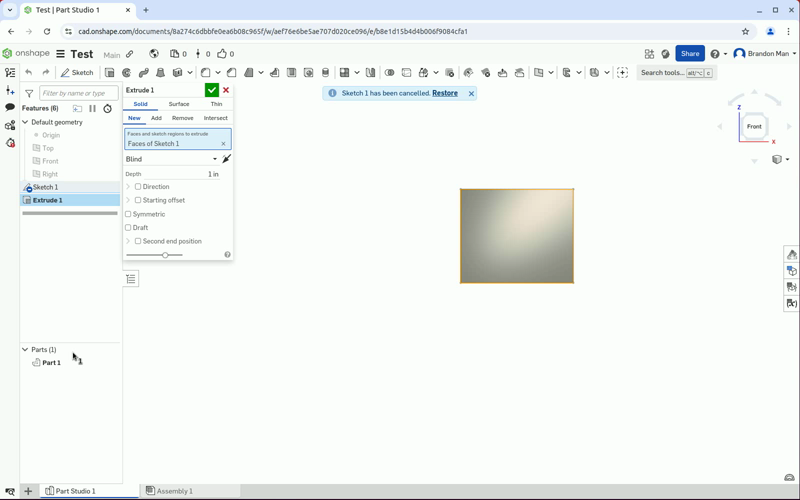
mouse_move(143, 106)
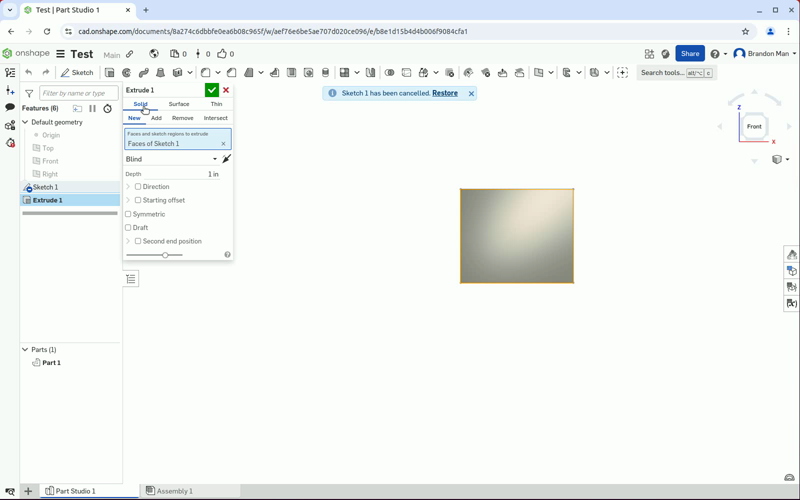
click(143, 106)
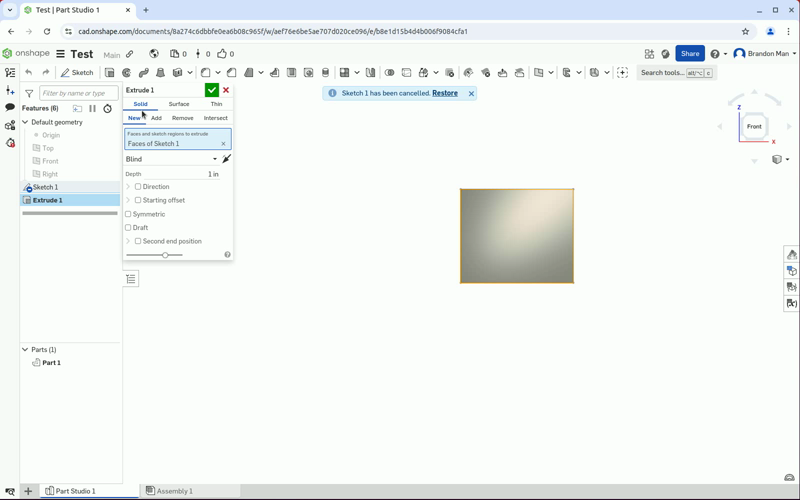
mouse_move(137, 120)
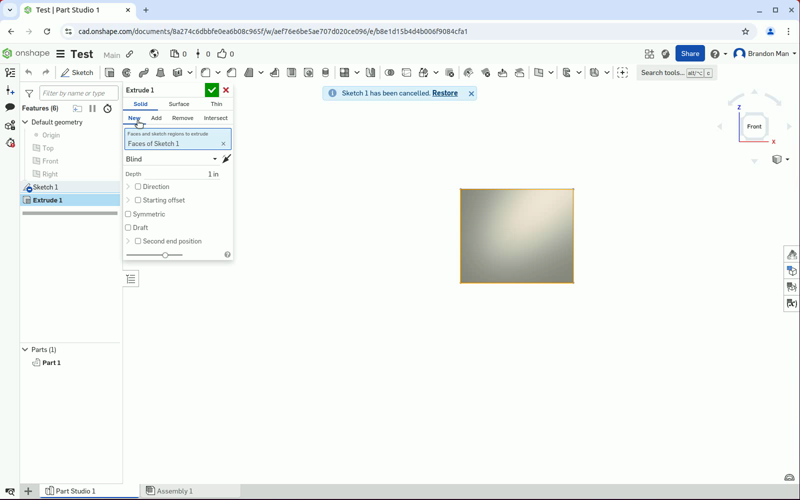
click(137, 120)
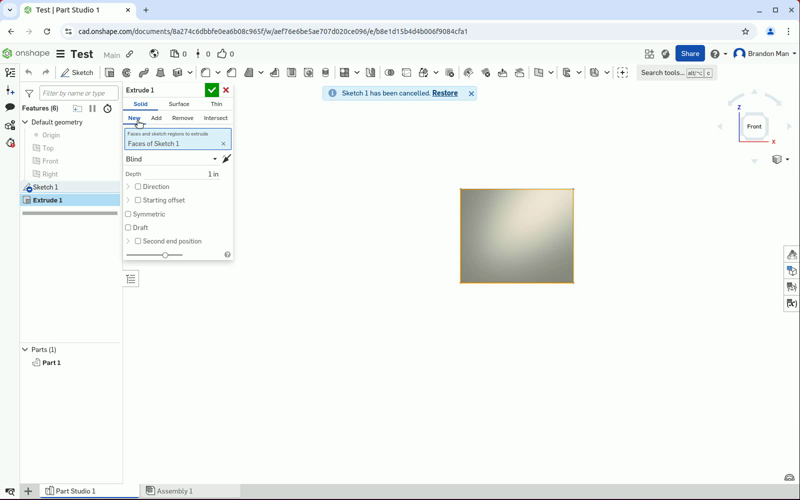
key(tab, 4)
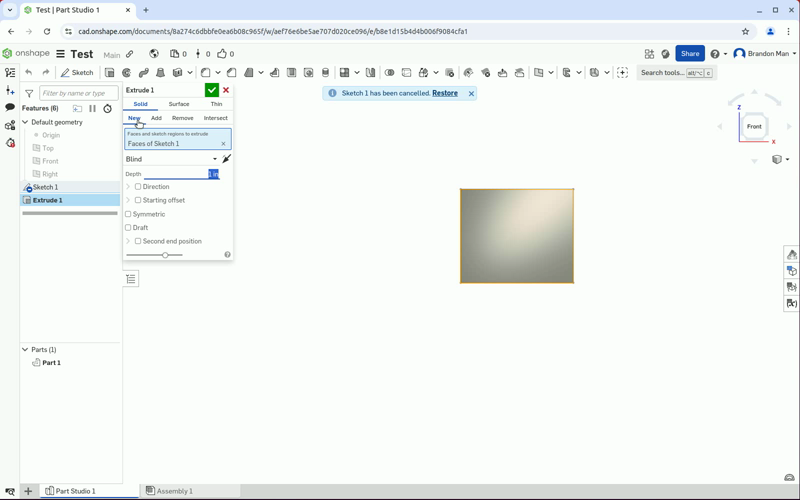
text(15.405)
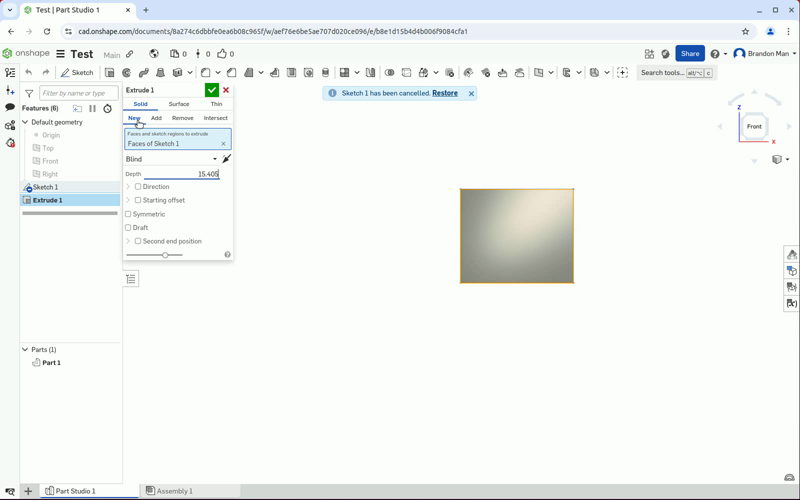
key(enter)
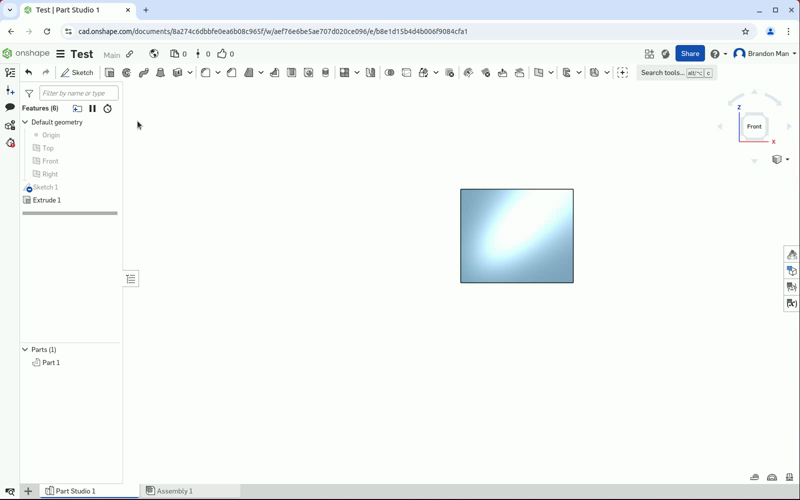
key(shift+h)
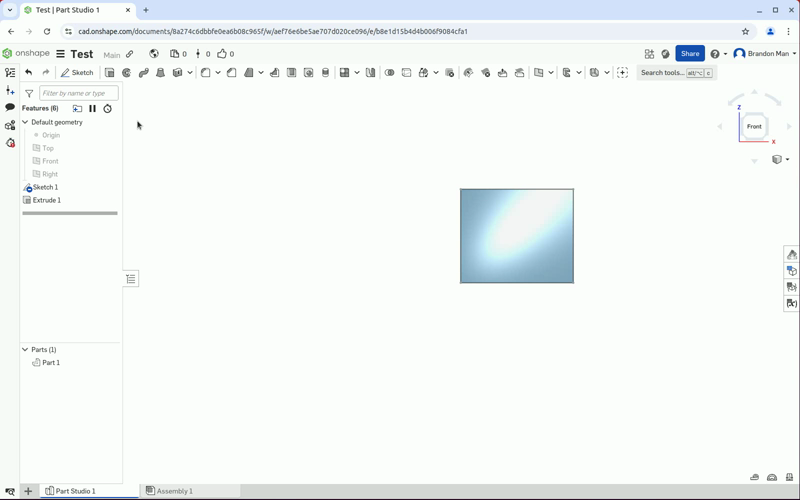
key(shift+h)
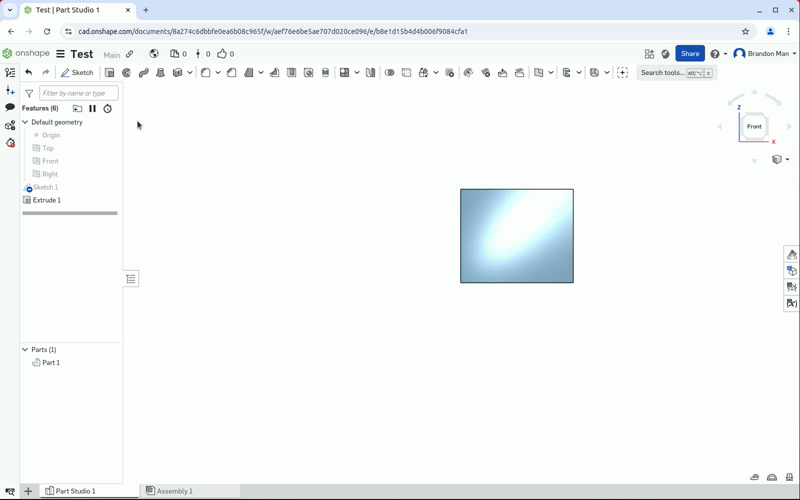
mouse_move(73, 189)
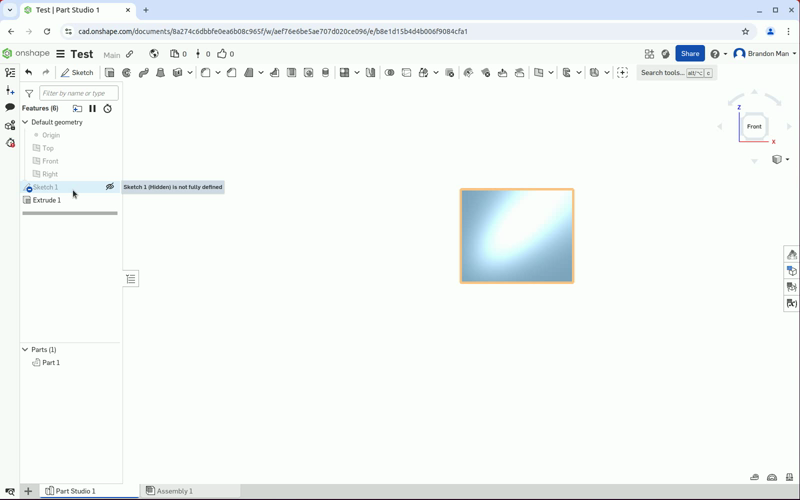
click(73, 189)
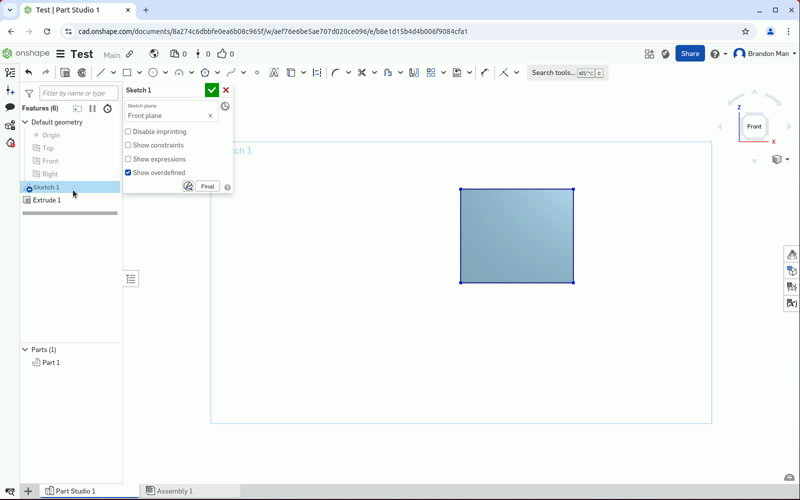
mouse_move(229, 92)
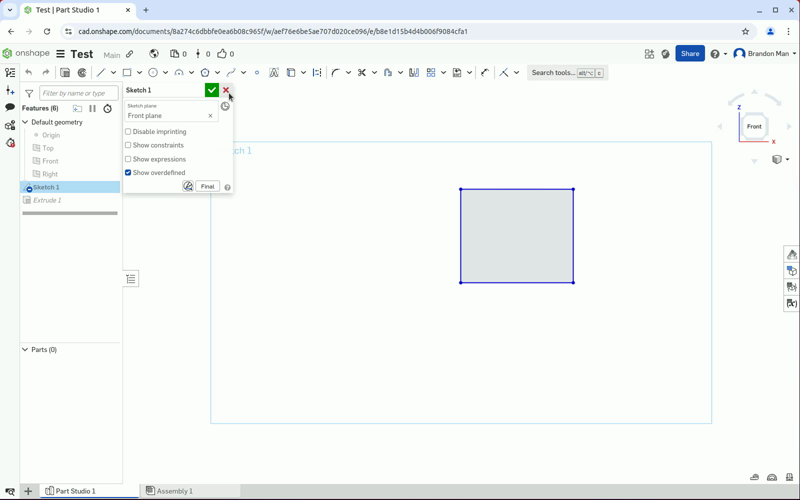
click(229, 92)
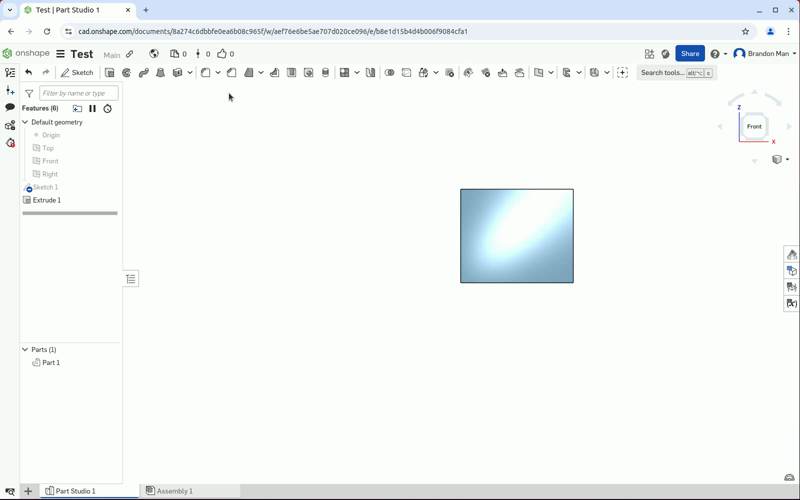
mouse_move(73, 352)
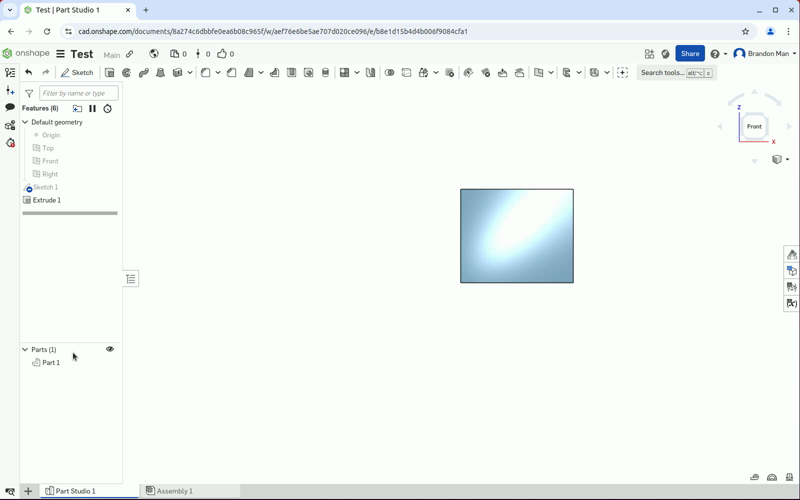
key(y)
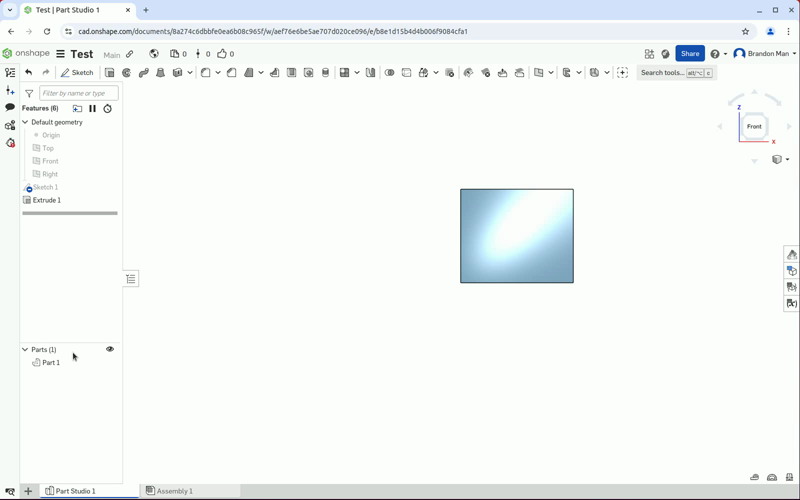
key(shift+p)
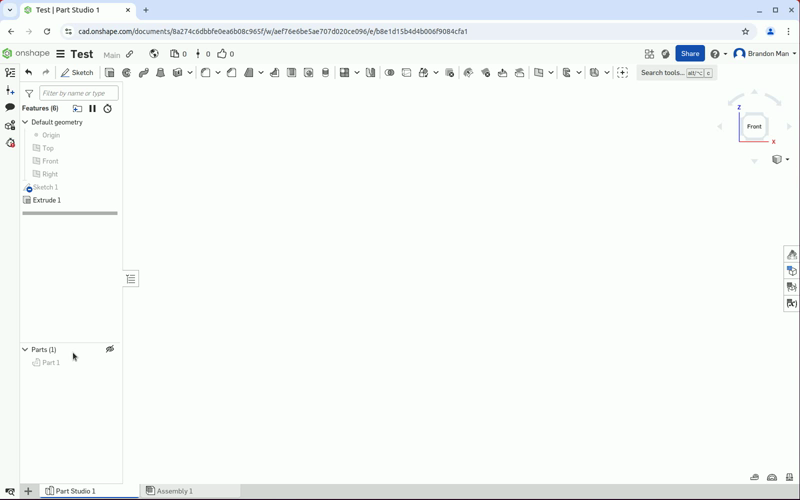
key(space)
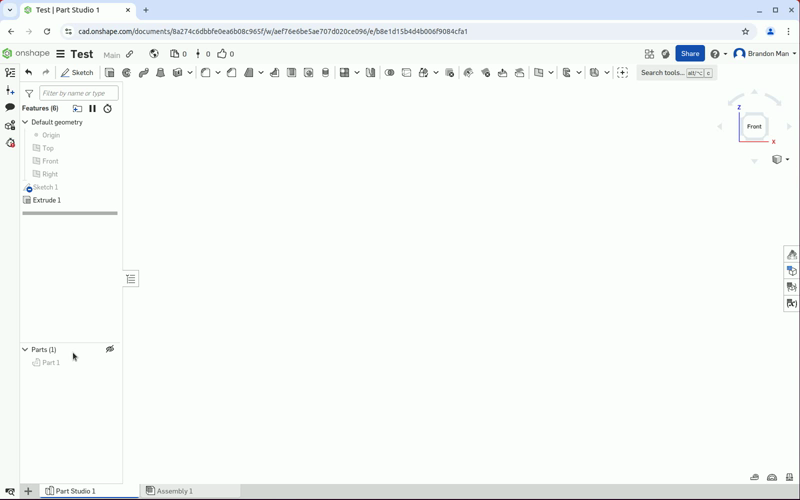
key_down(shift)
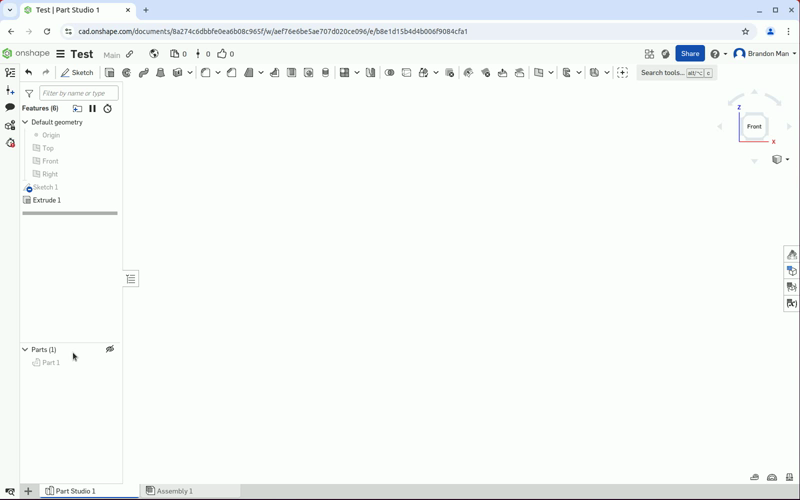
key(down)
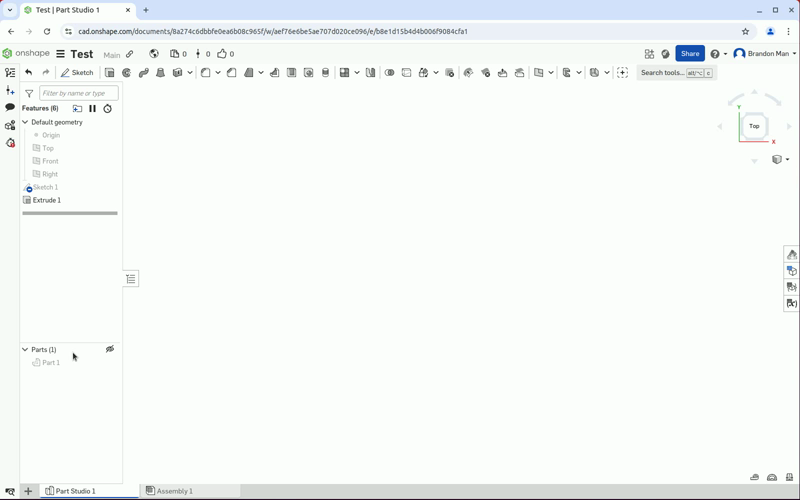
key_up(shift)
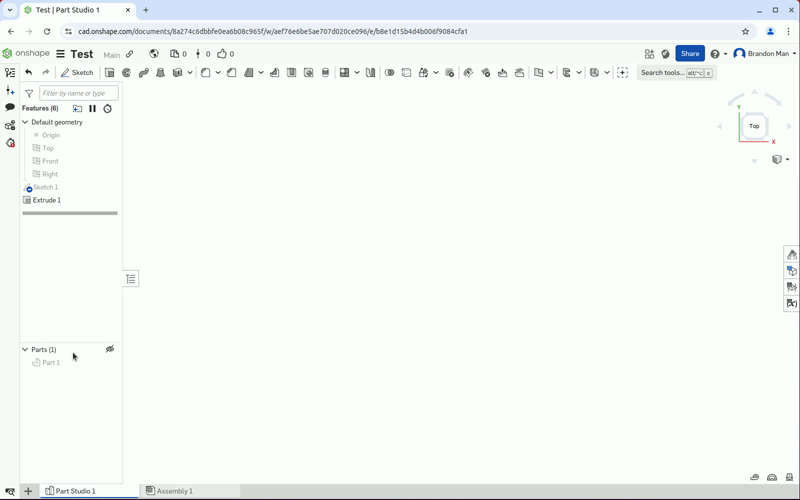
mouse_move(73, 352)
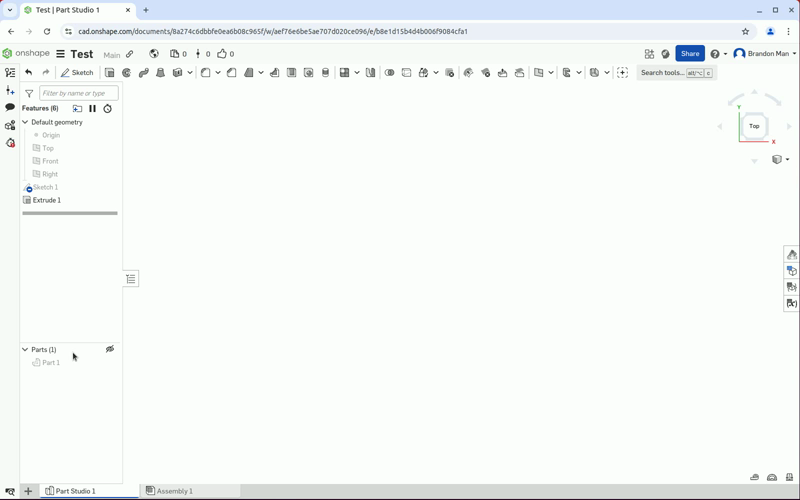
key(shift+y)
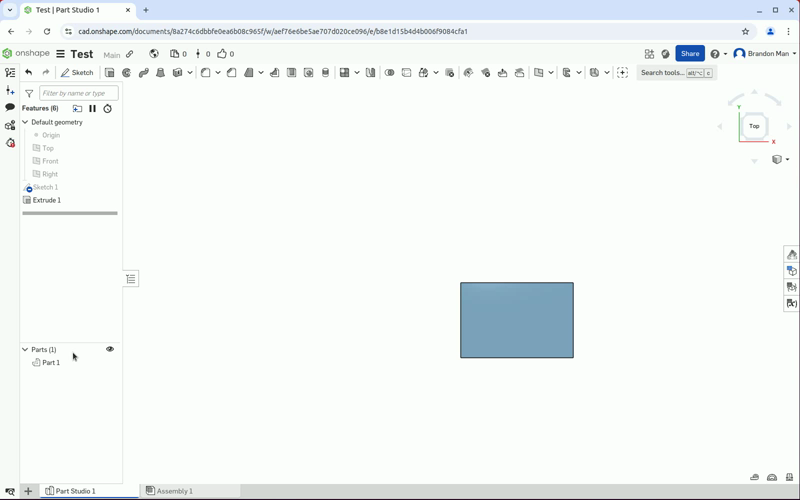
mouse_move(541, 75)
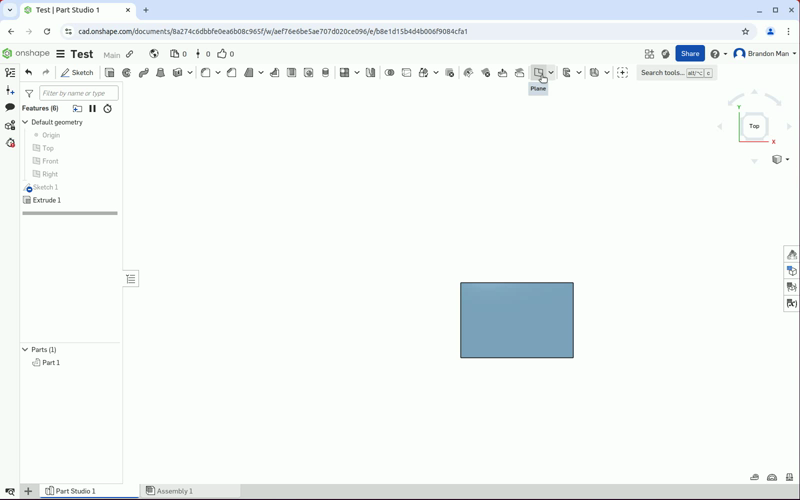
click(541, 75)
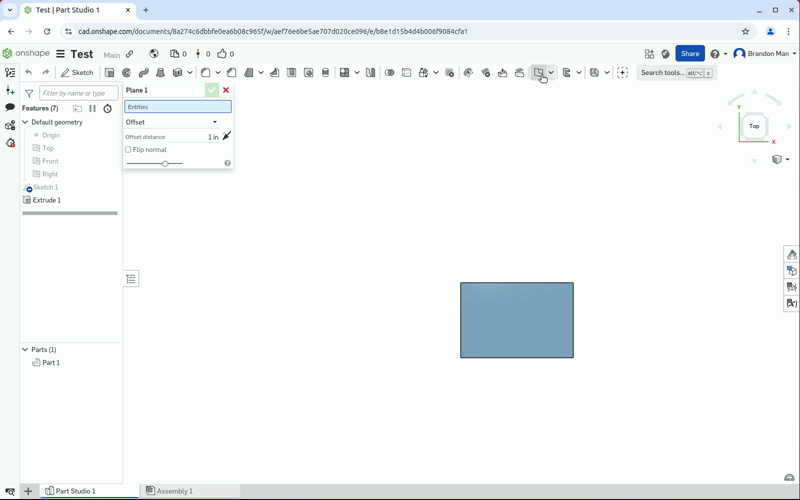
mouse_move(73, 150)
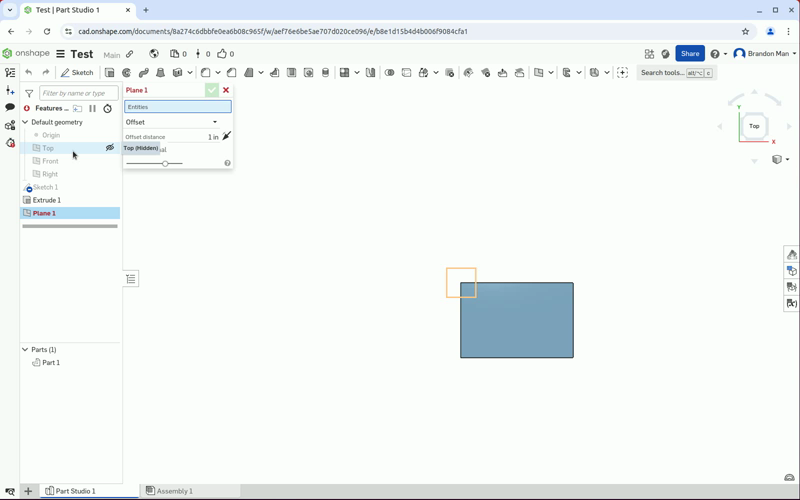
click(73, 150)
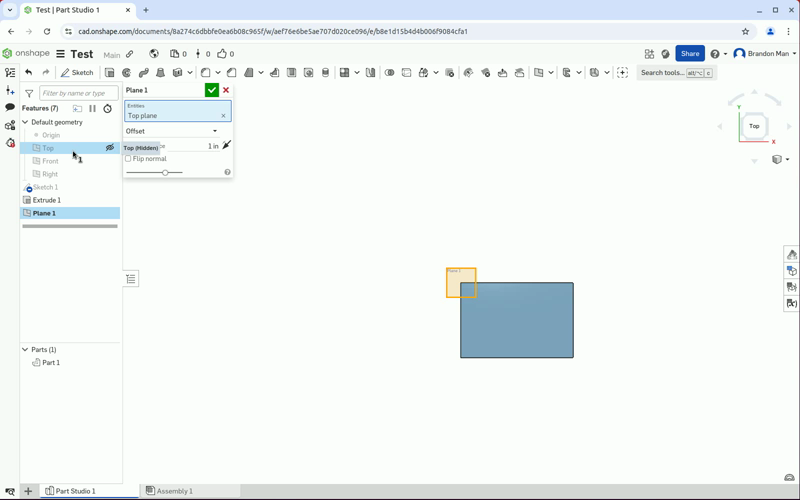
key(tab, 2)
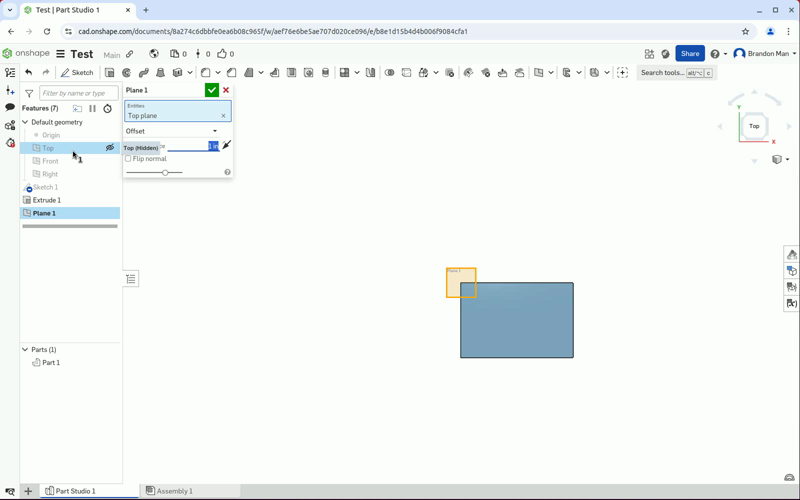
text(19.257)
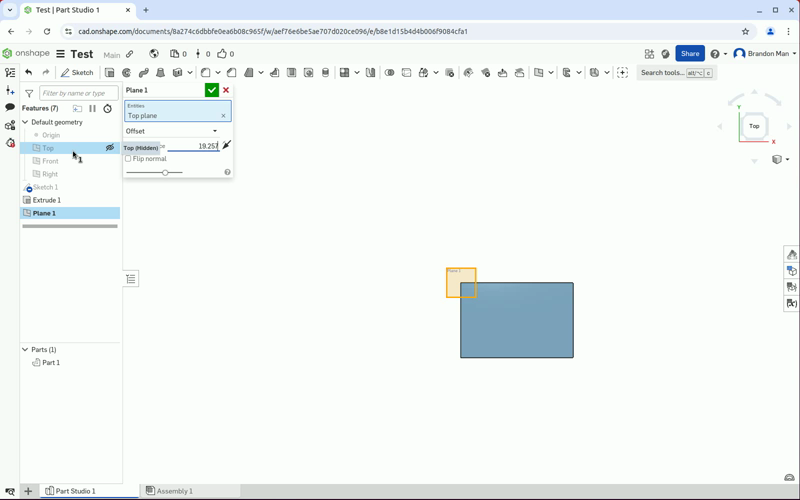
key(enter, 2)
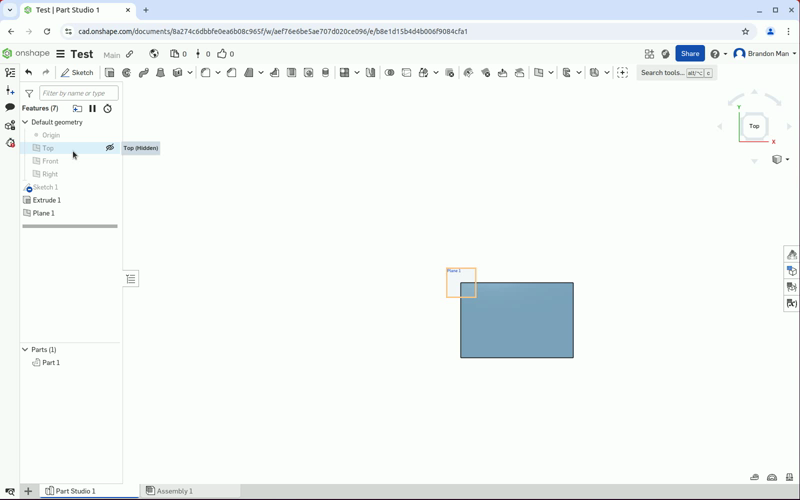
key(shift+s)
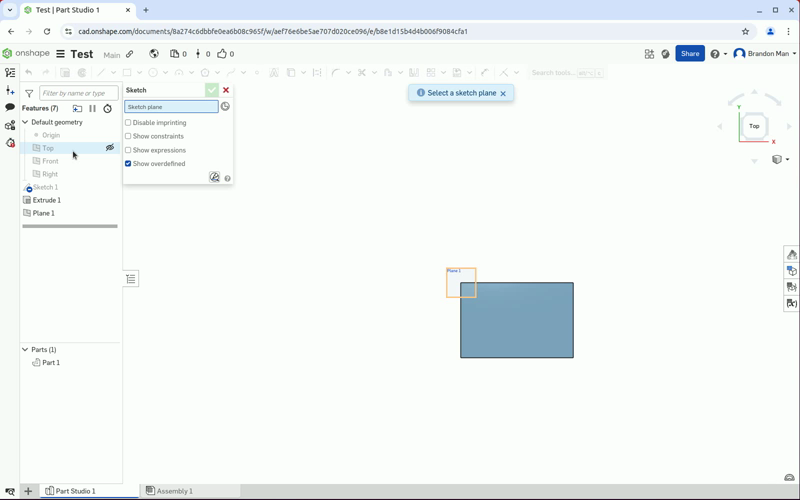
mouse_move(73, 215)
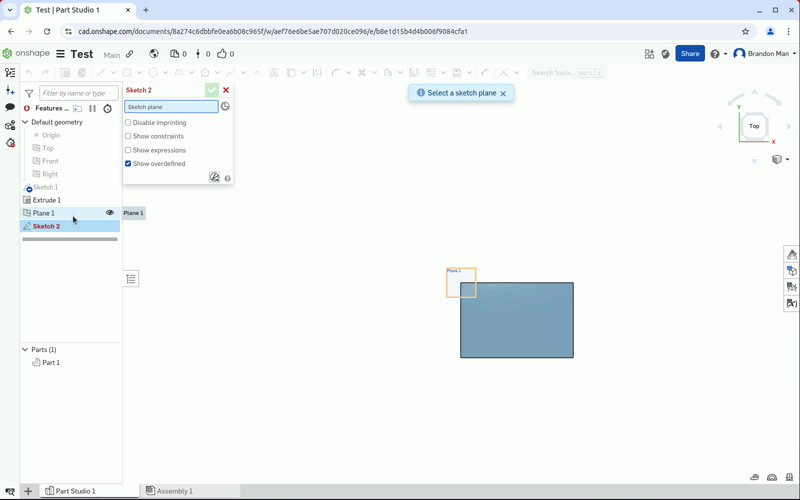
click(73, 215)
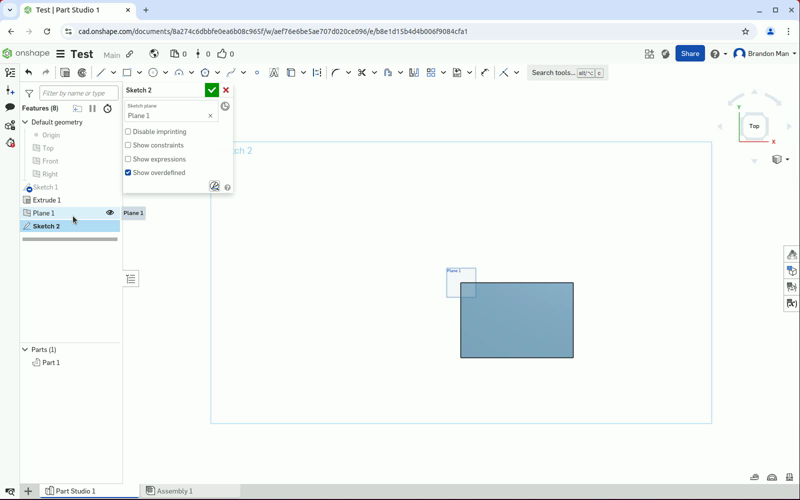
mouse_move(73, 352)
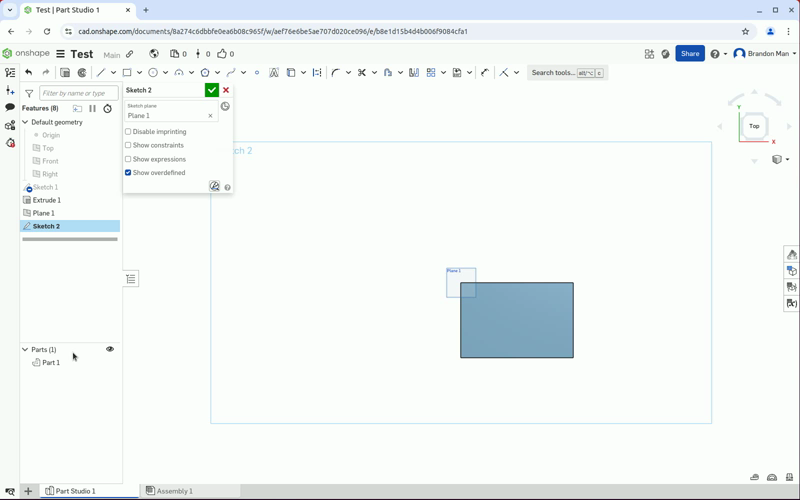
key(y)
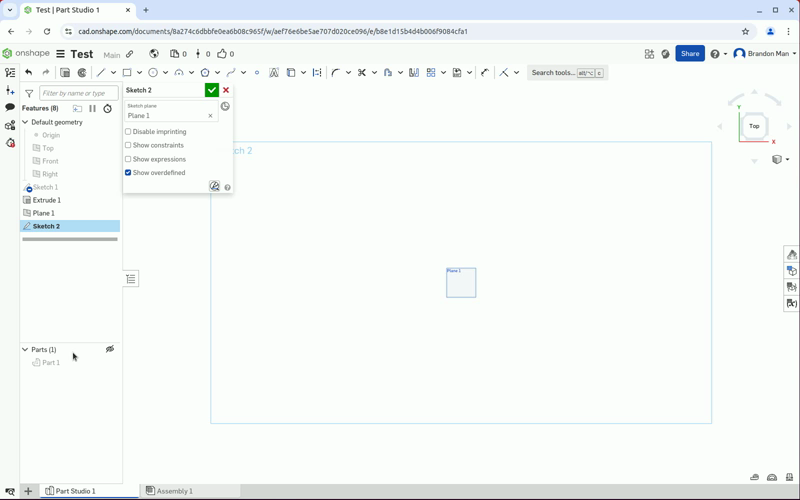
key(l)
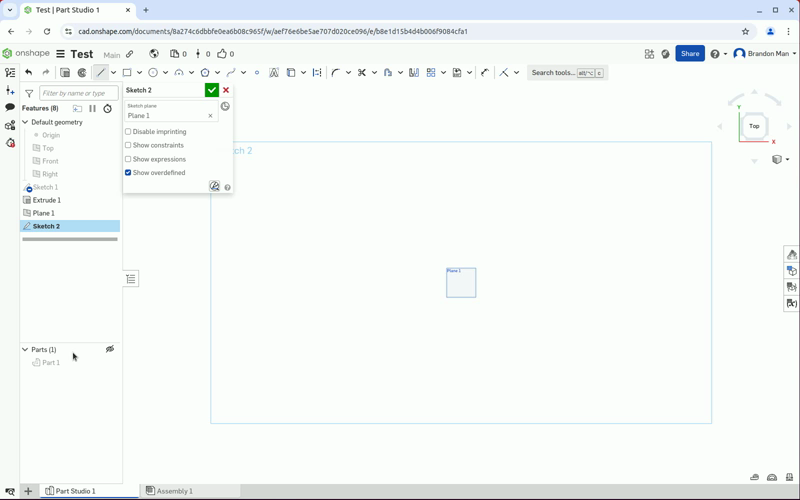
key_down(shift)
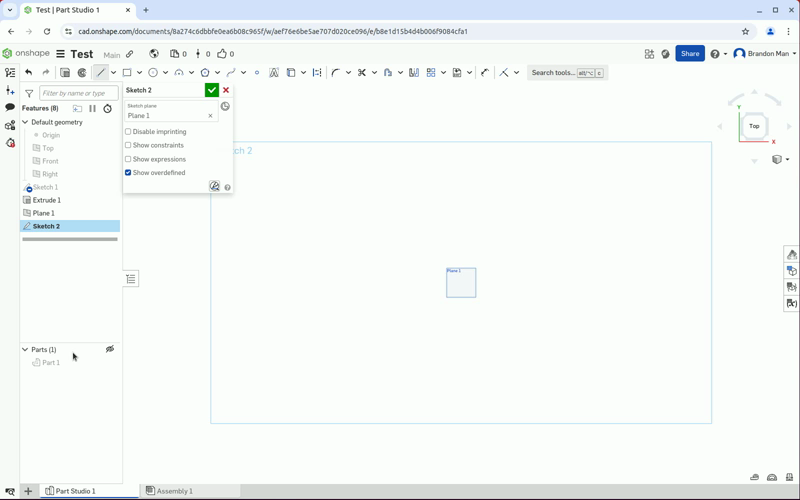
mouse_move(498, 357)
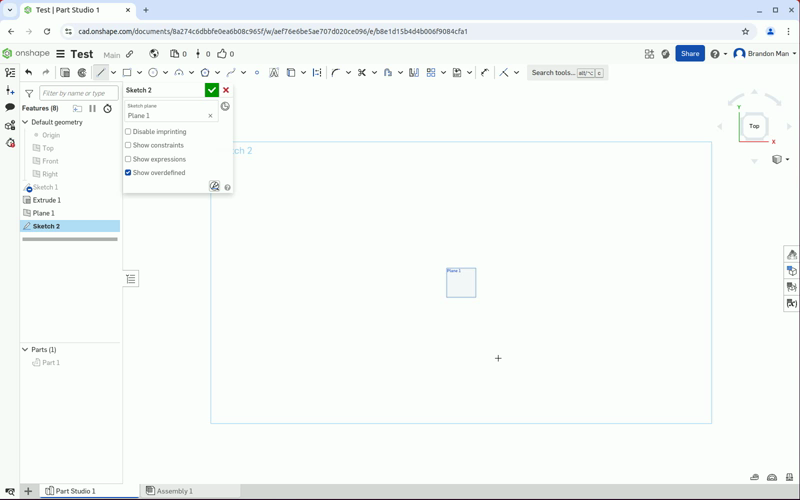
click(498, 357)
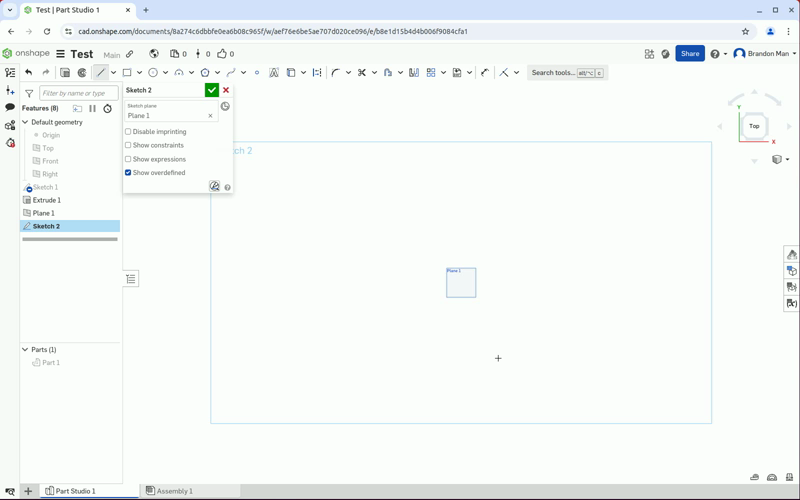
key_up(shift)
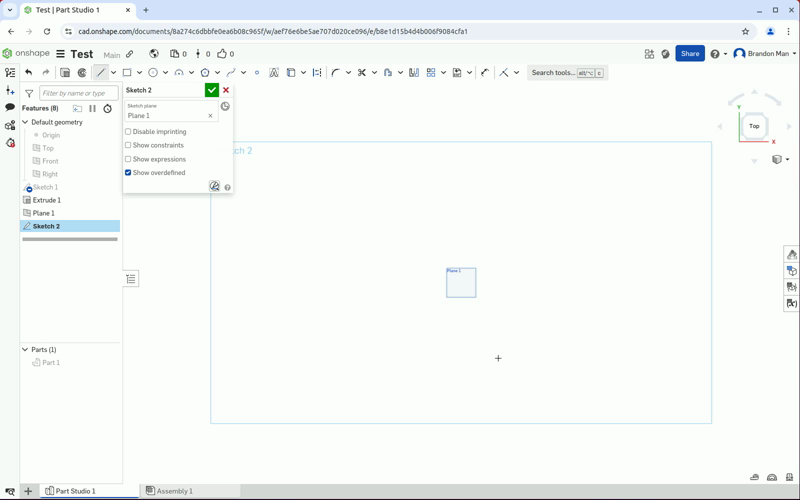
key_down(shift)
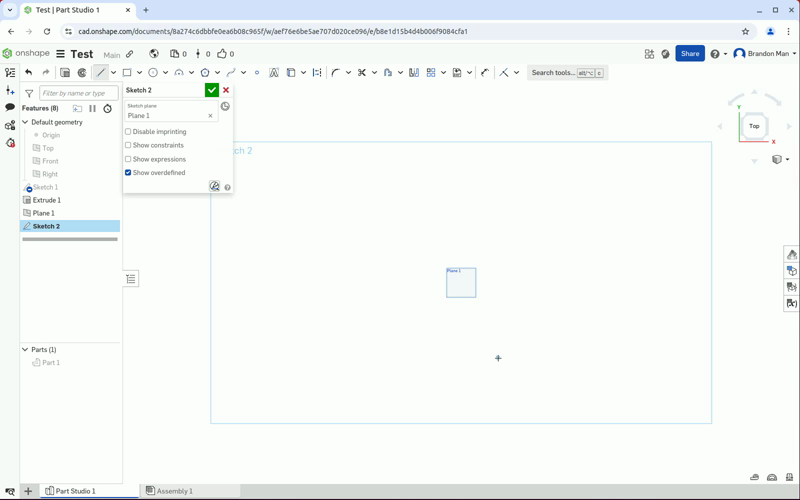
mouse_move(573, 357)
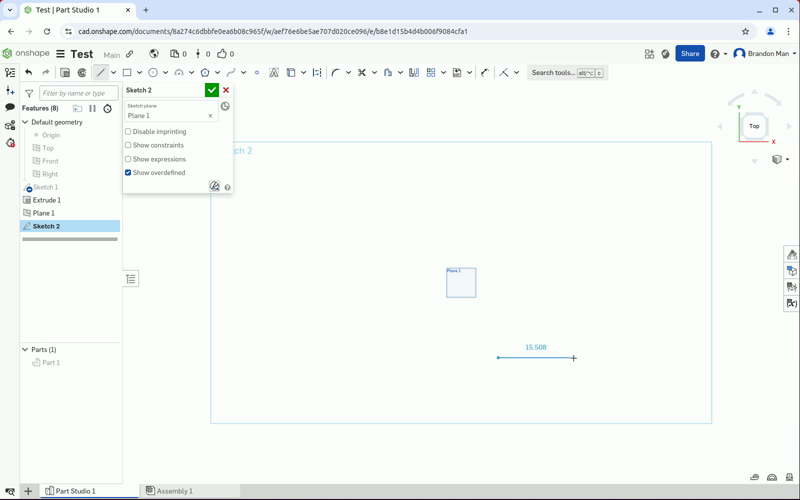
click(573, 357)
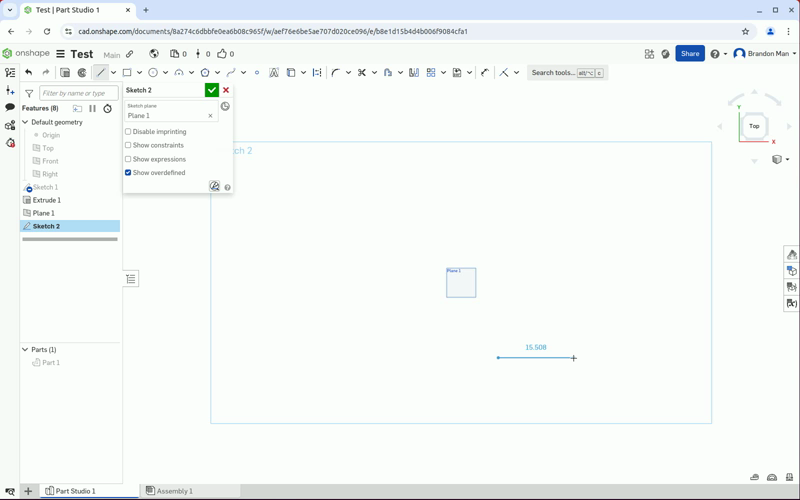
key_up(shift)
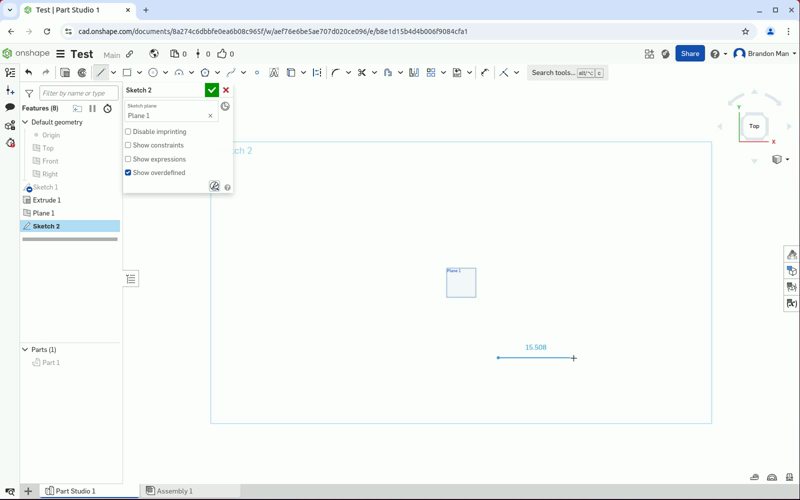
key_down(shift)
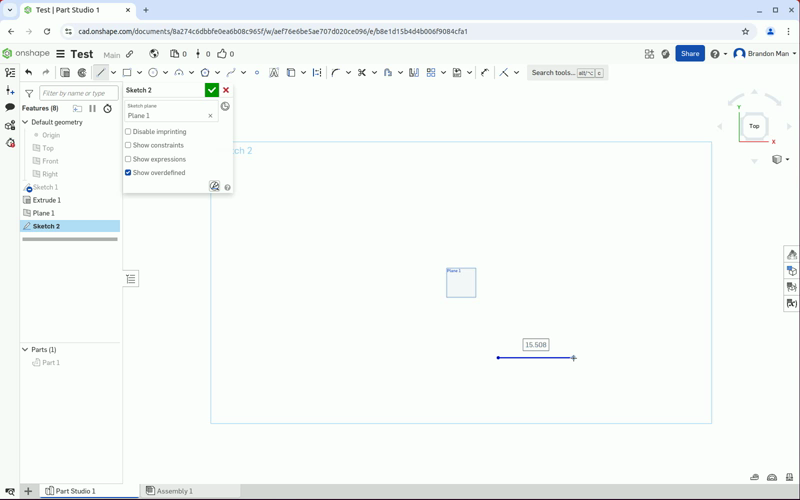
mouse_move(589, 357)
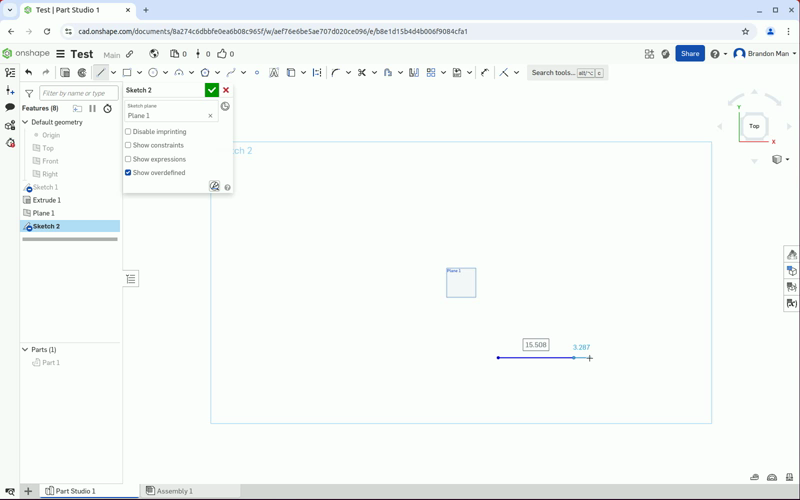
mouse_move(573, 301)
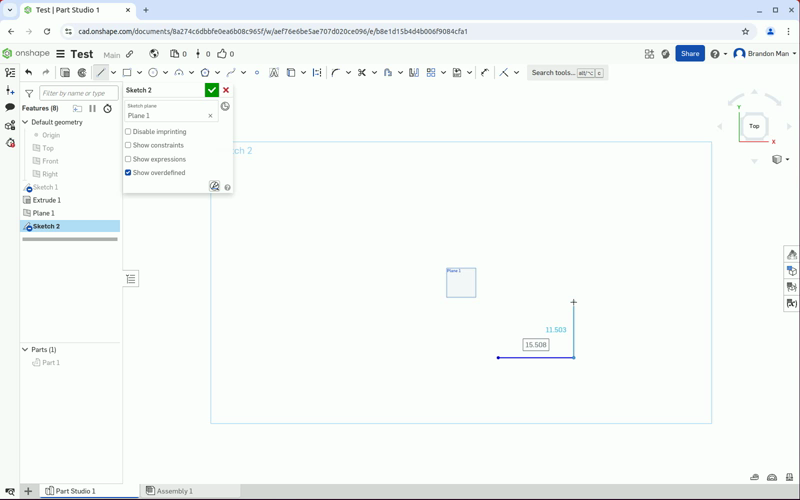
click(573, 301)
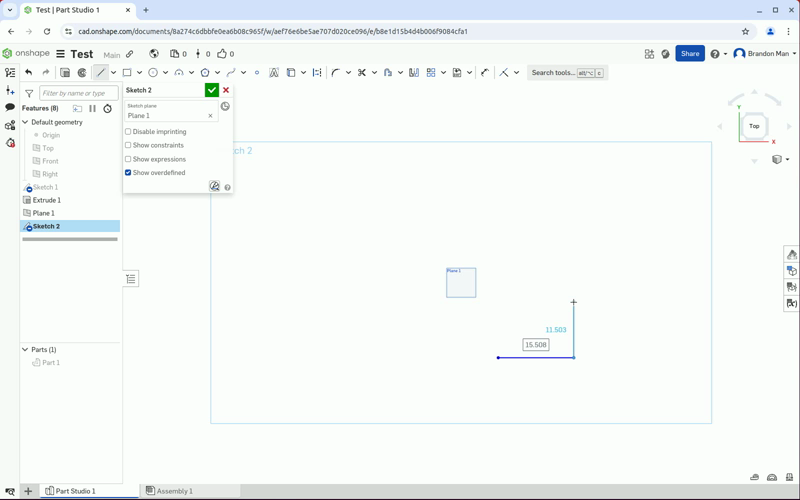
key_up(shift)
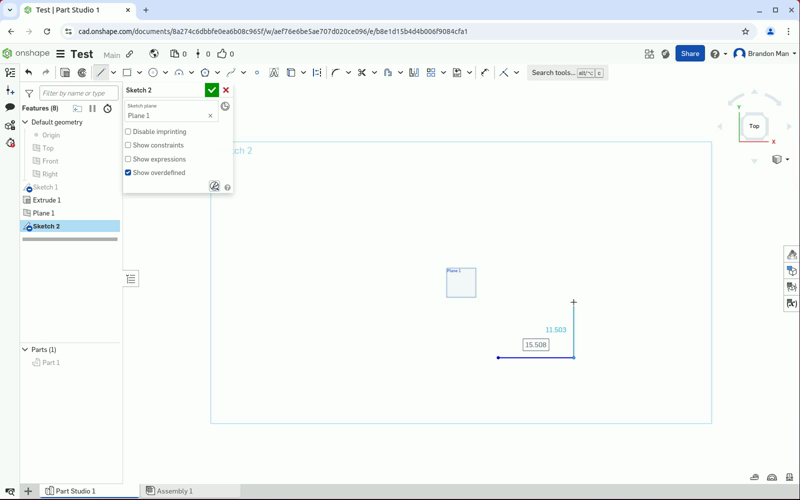
key_down(shift)
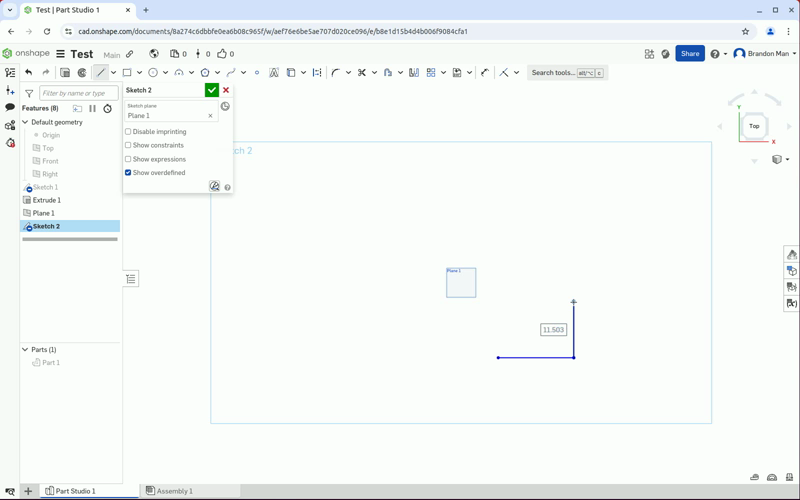
mouse_move(498, 301)
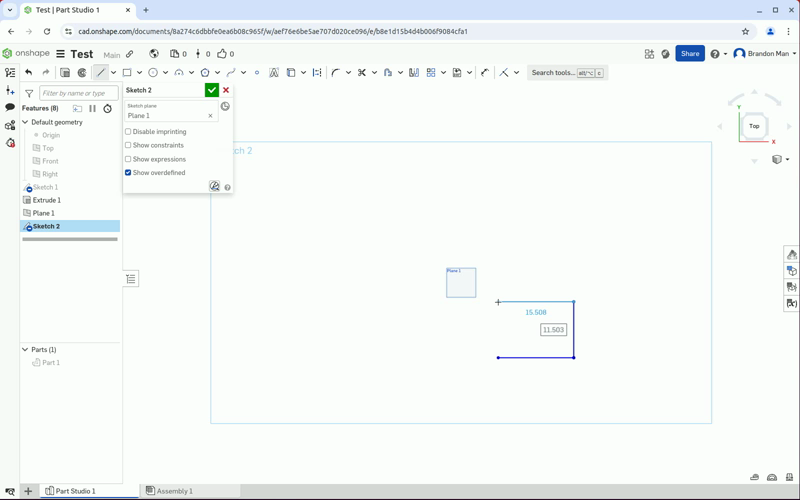
click(498, 301)
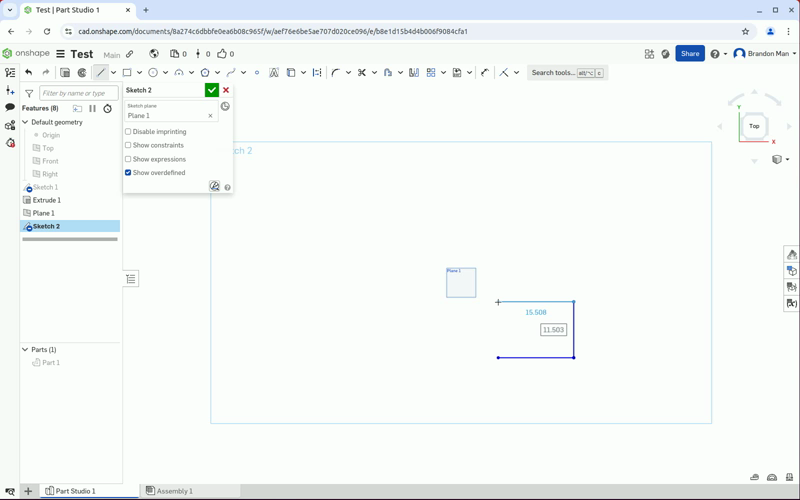
key_up(shift)
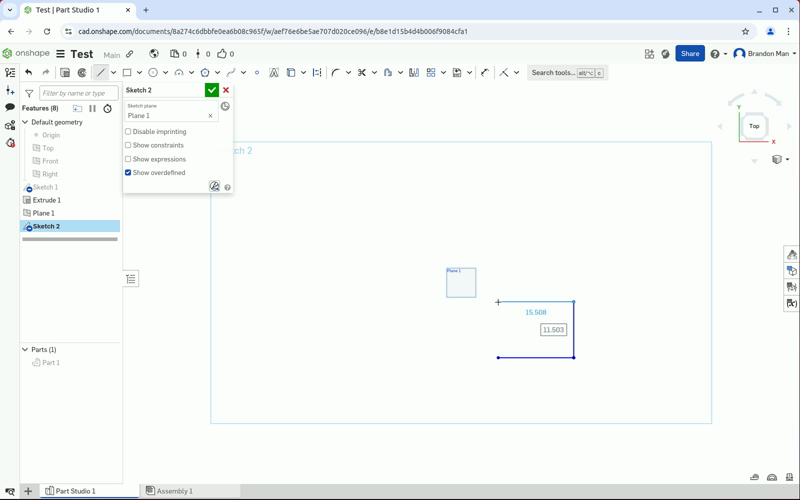
mouse_move(528, 301)
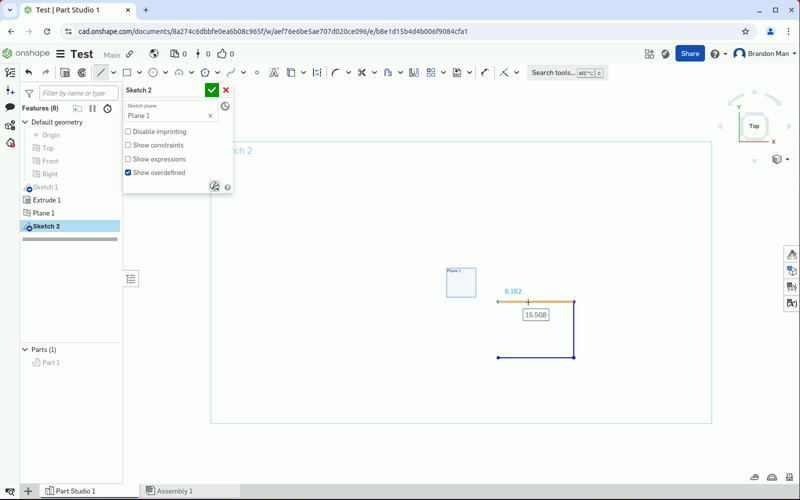
key_down(shift)
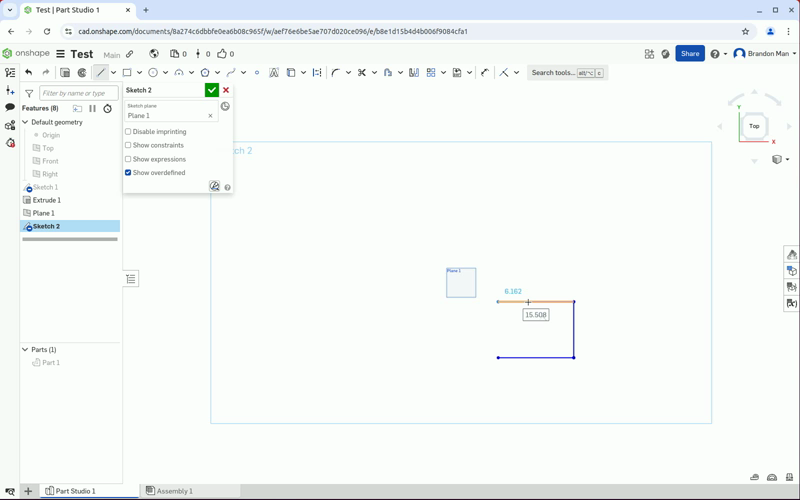
mouse_move(498, 357)
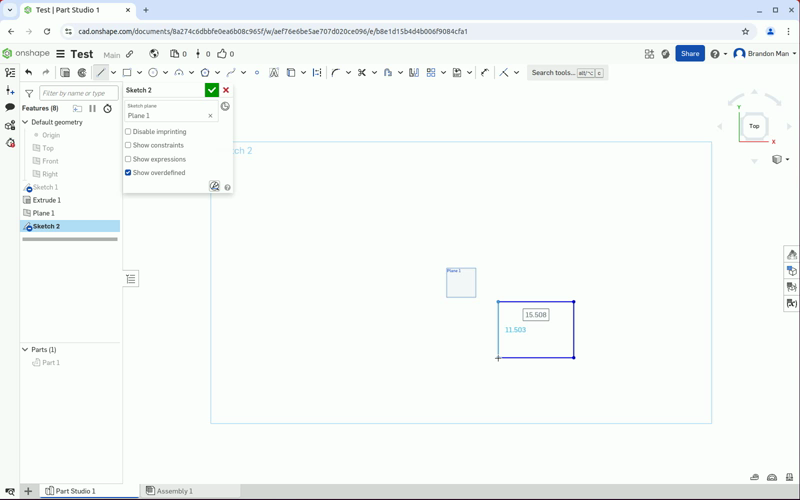
key_up(shift)
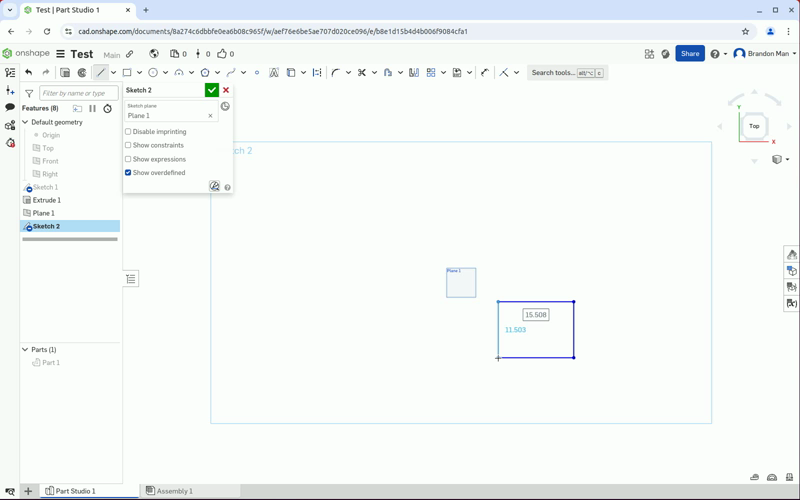
click(498, 357)
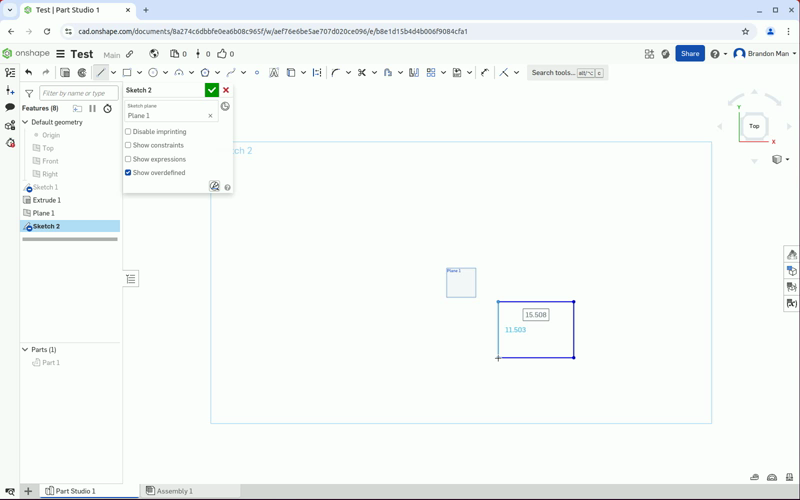
key(esc)
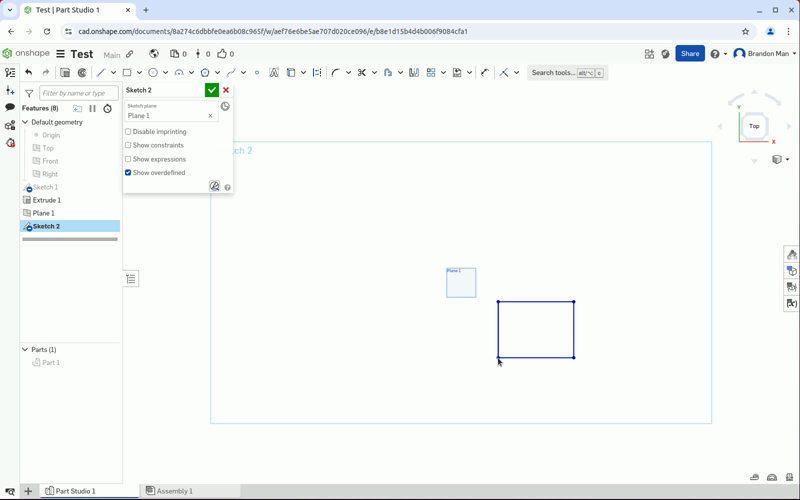
mouse_move(561, 342)
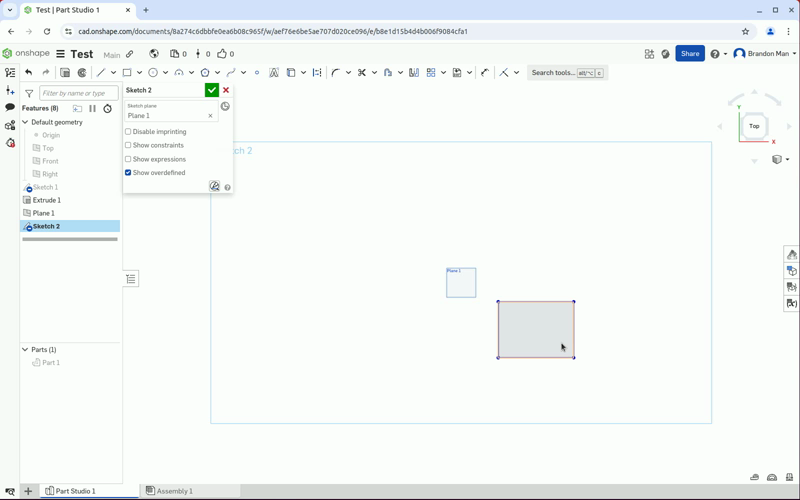
click(561, 342)
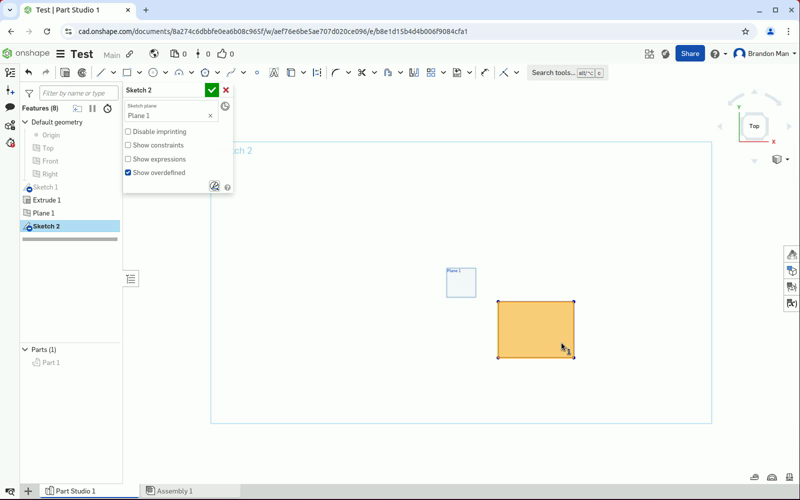
mouse_move(73, 352)
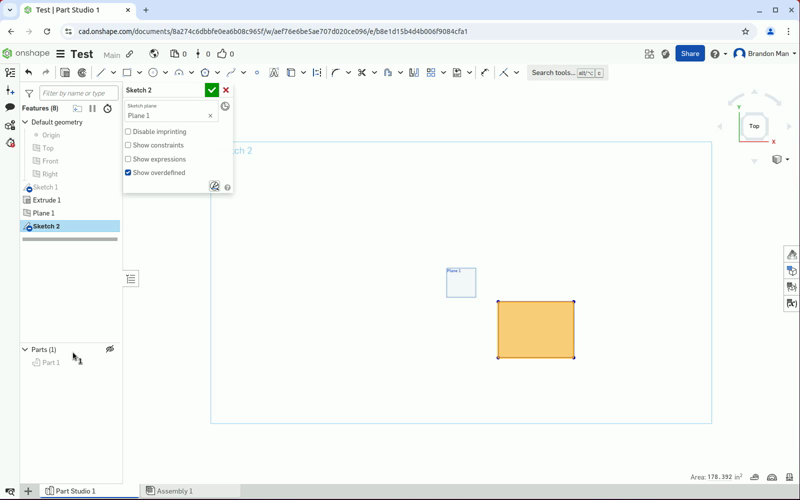
key(shift+y)
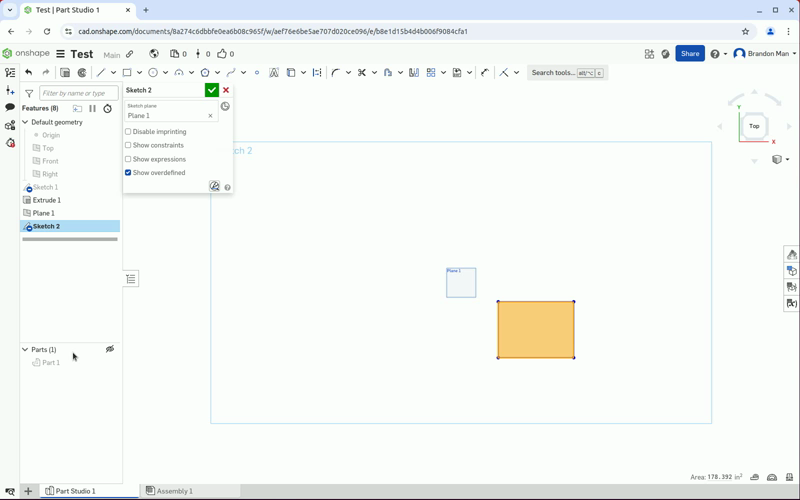
key(shift+e)
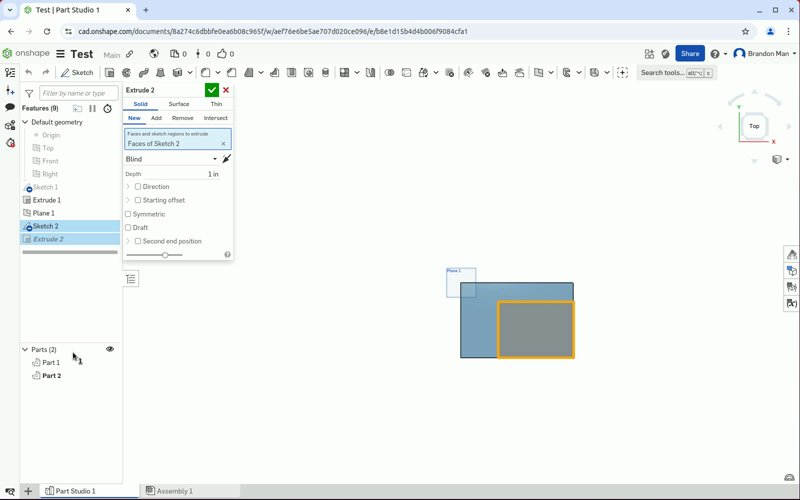
mouse_move(143, 106)
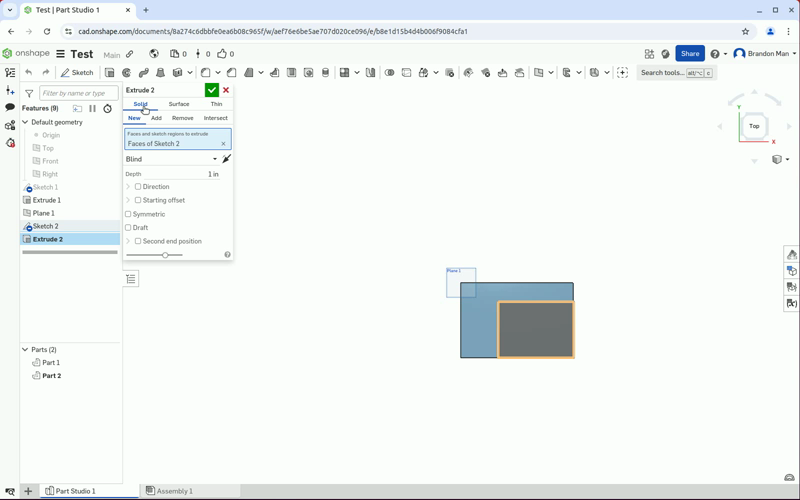
click(143, 106)
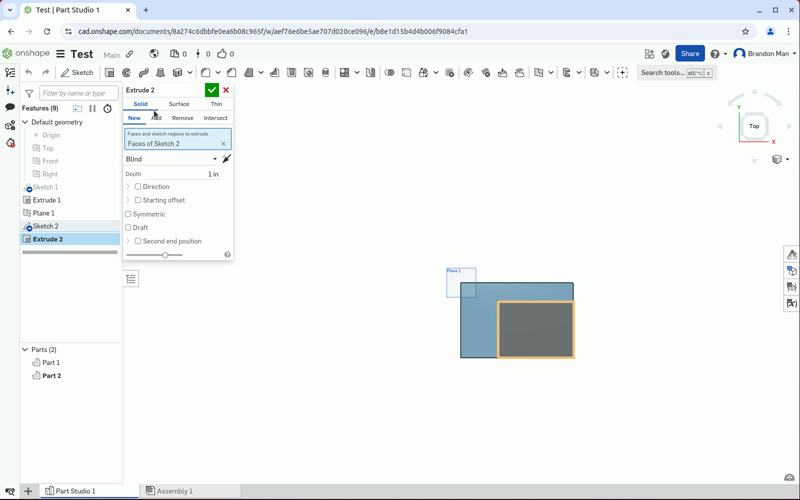
mouse_move(186, 120)
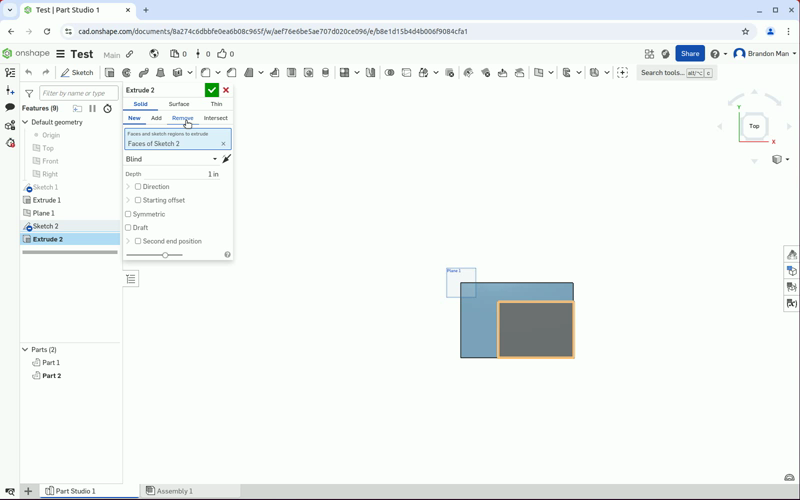
click(186, 120)
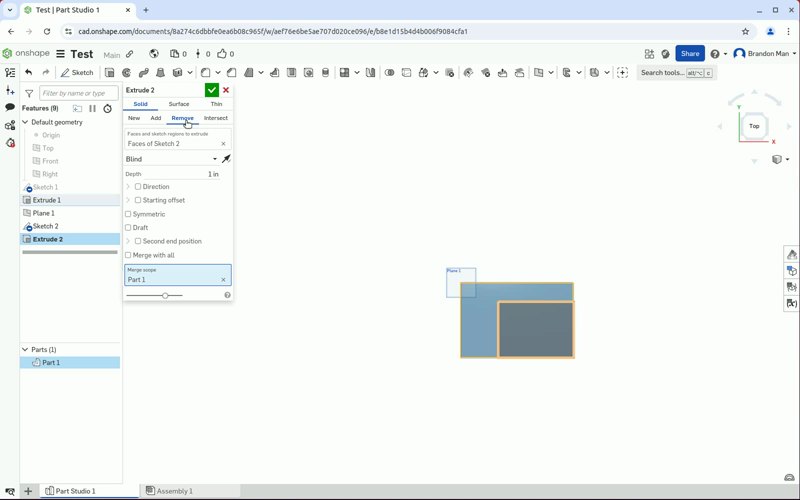
key(tab, 4)
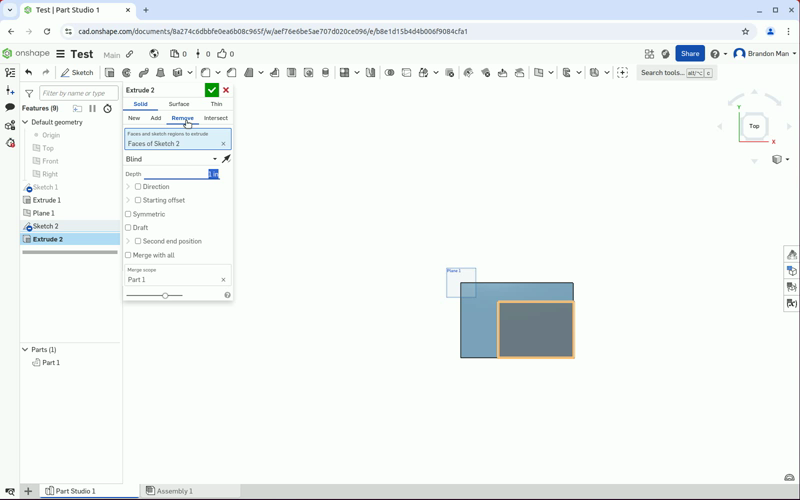
text(15.405)
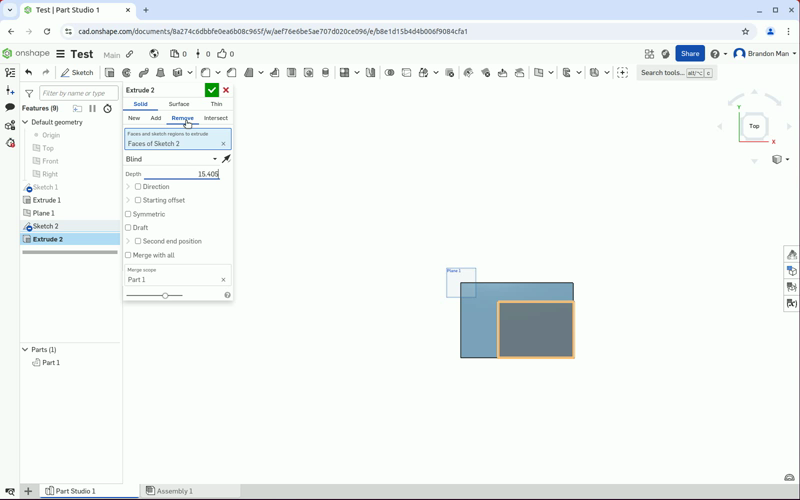
key(tab, 6)
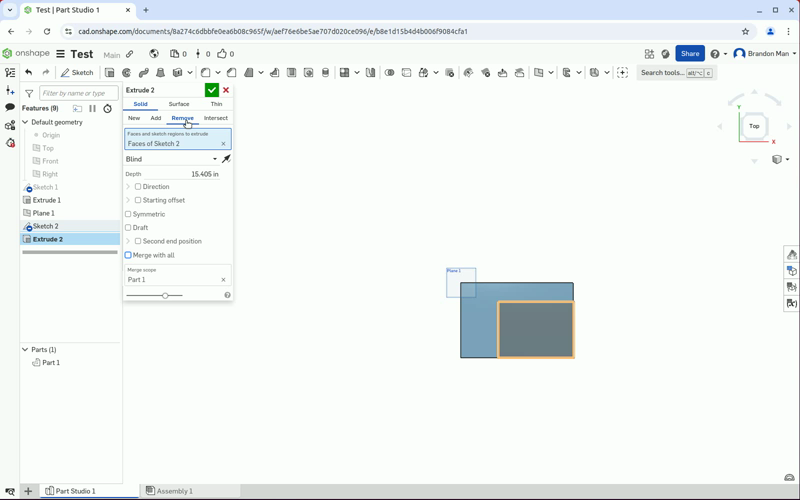
key(space)
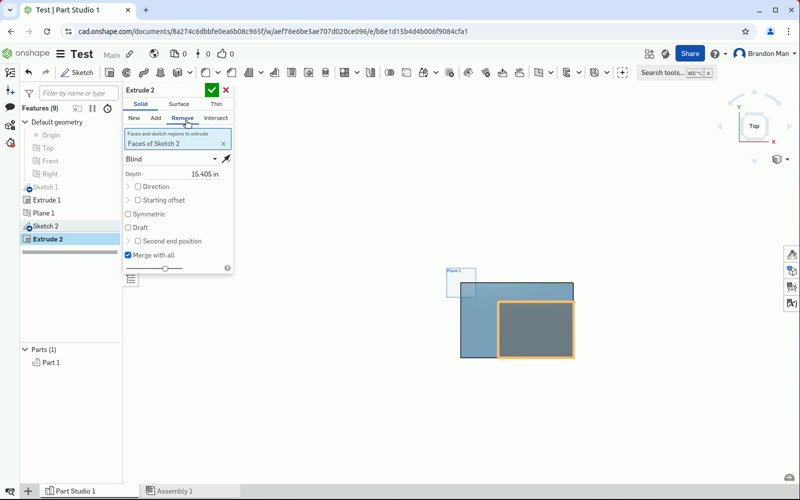
key(enter)
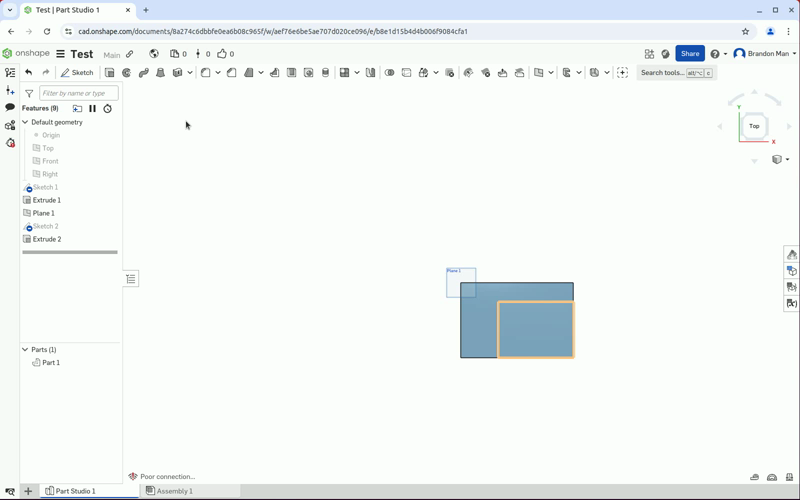
key(shift+h)
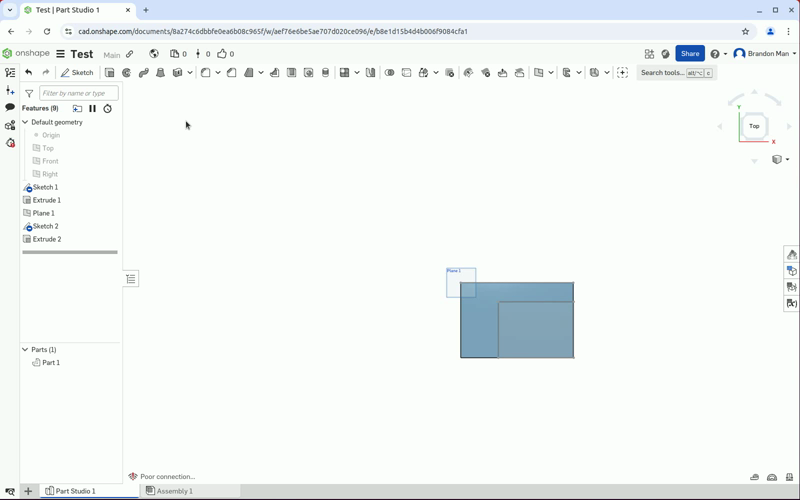
key(shift+h)
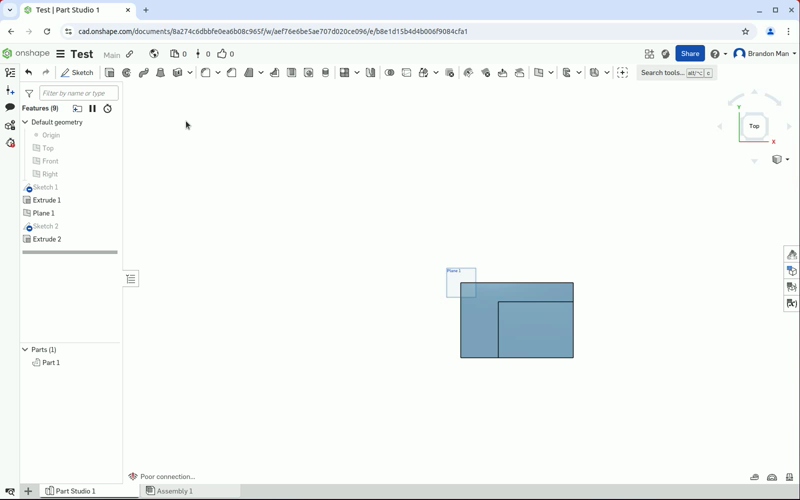
mouse_move(73, 189)
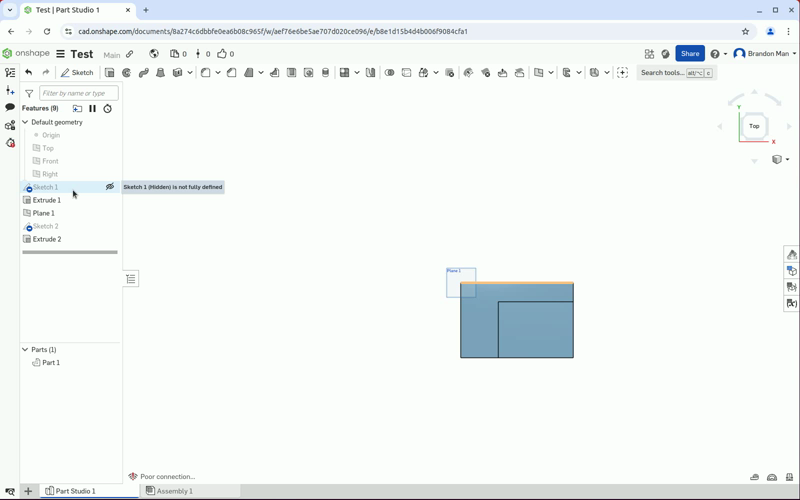
click(73, 189)
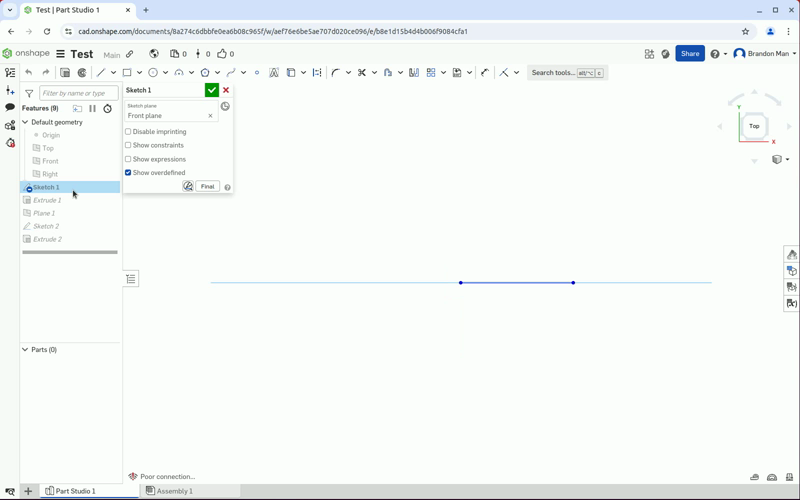
mouse_move(229, 92)
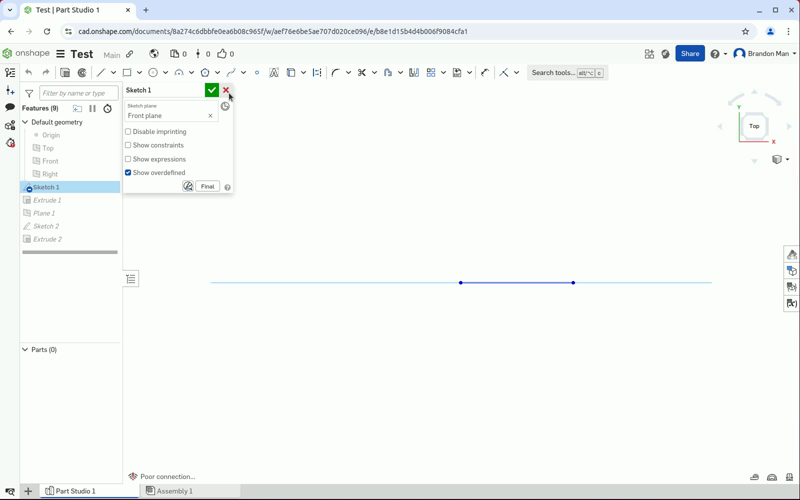
click(229, 92)
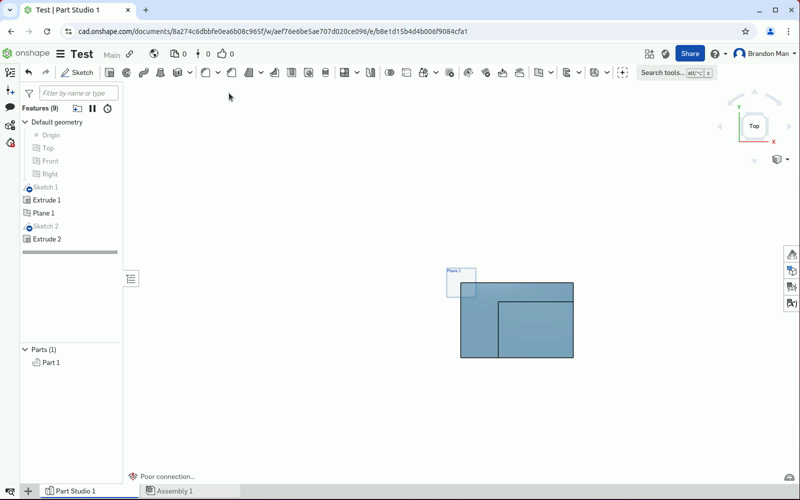
mouse_move(73, 352)
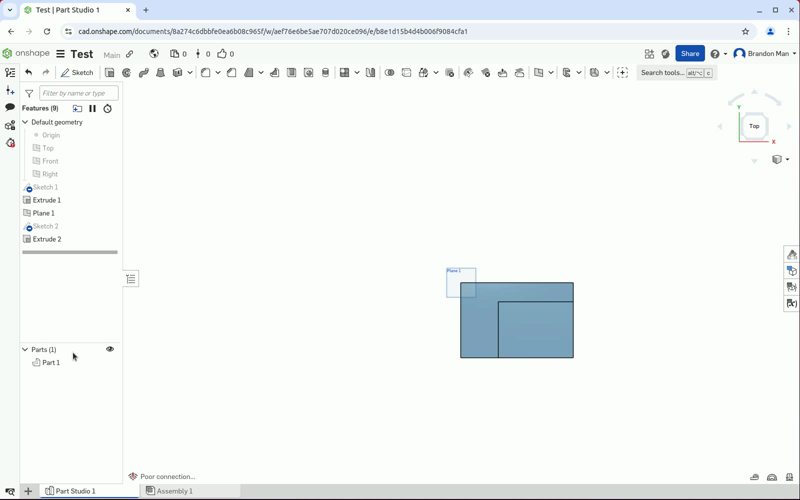
key(y)
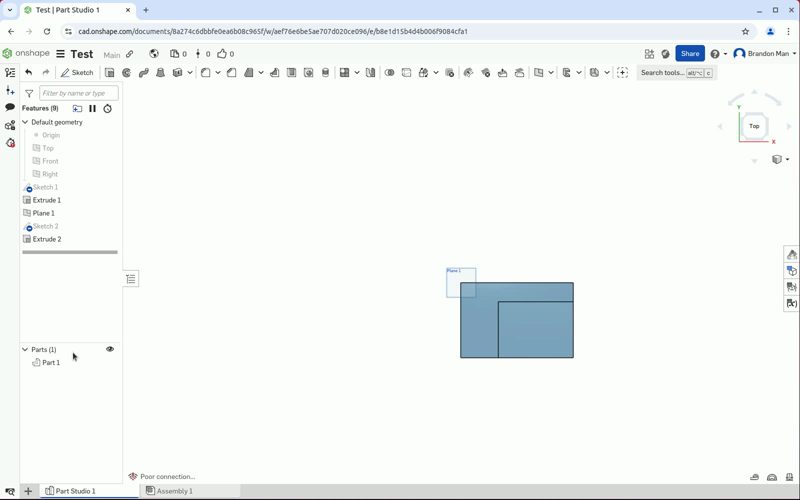
key(shift+p)
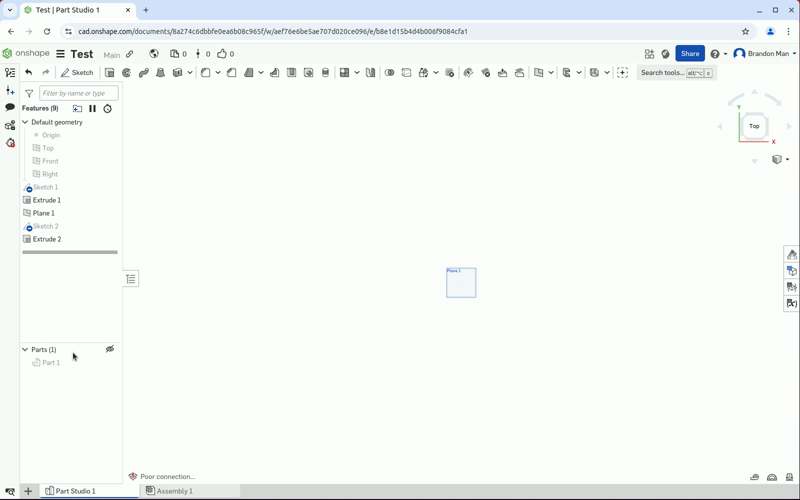
key(space)
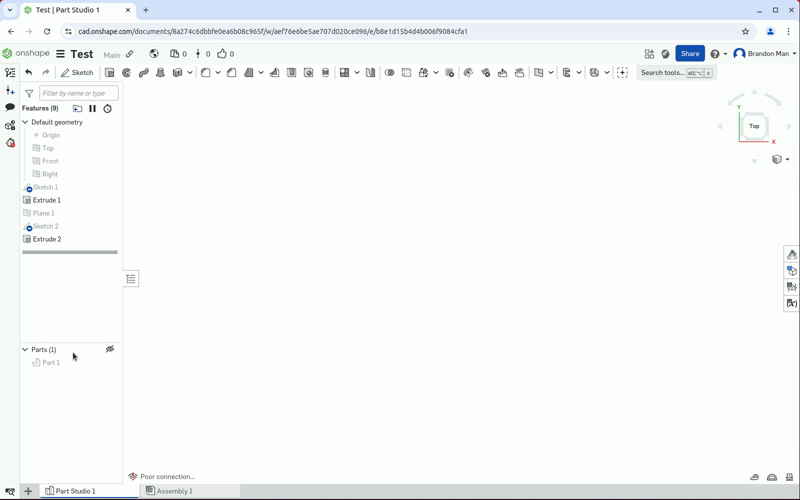
key_down(shift)
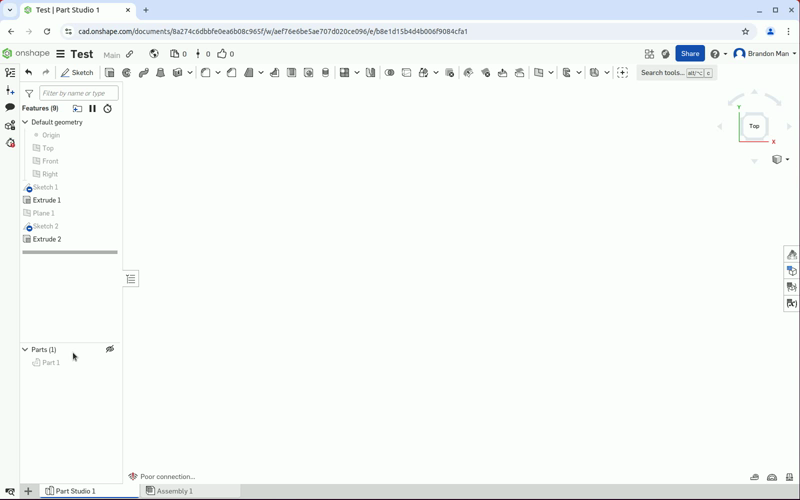
key(up)
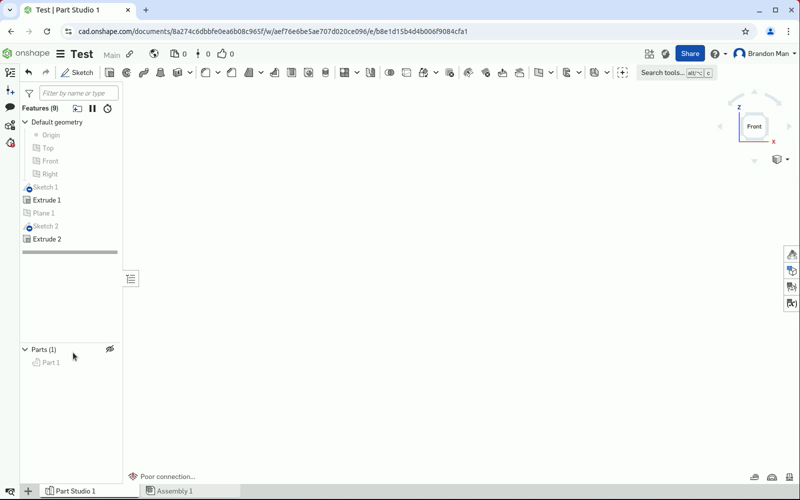
key_up(shift)
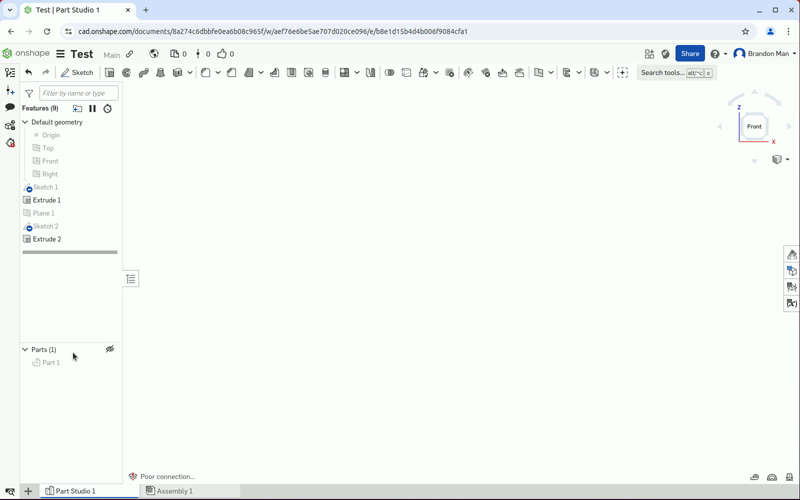
key(space)
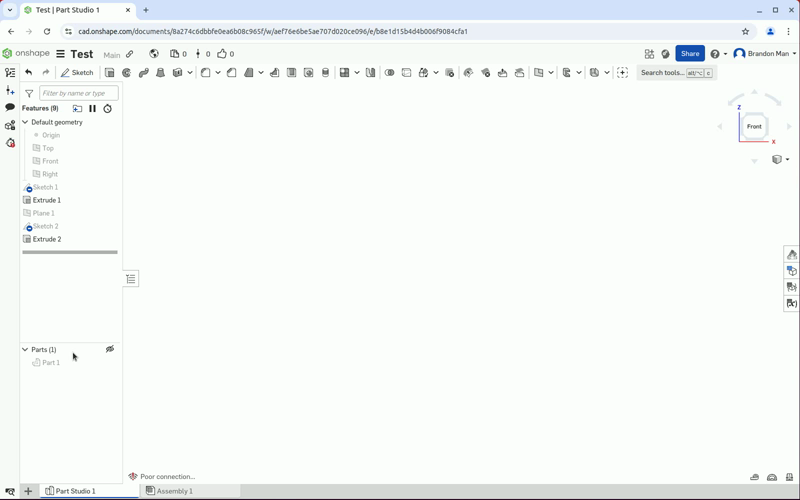
key_down(shift)
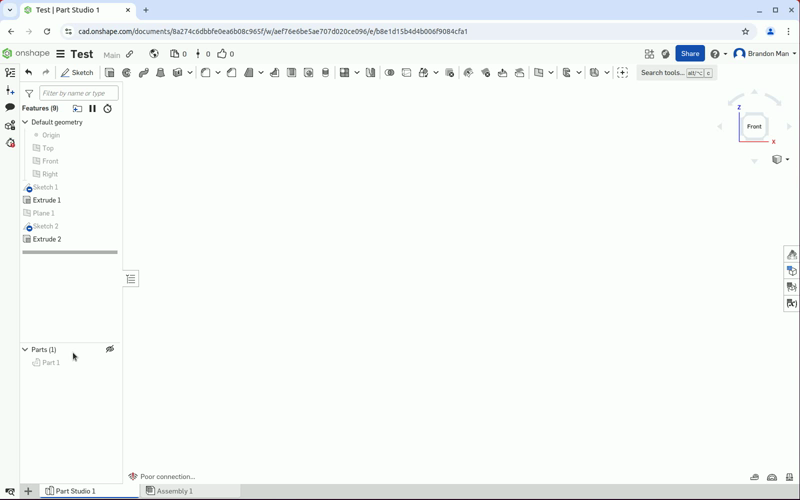
key(left)
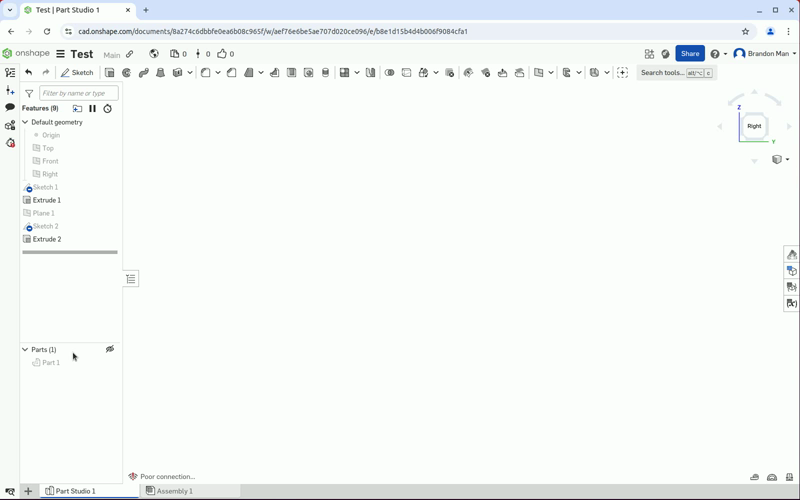
key_up(shift)
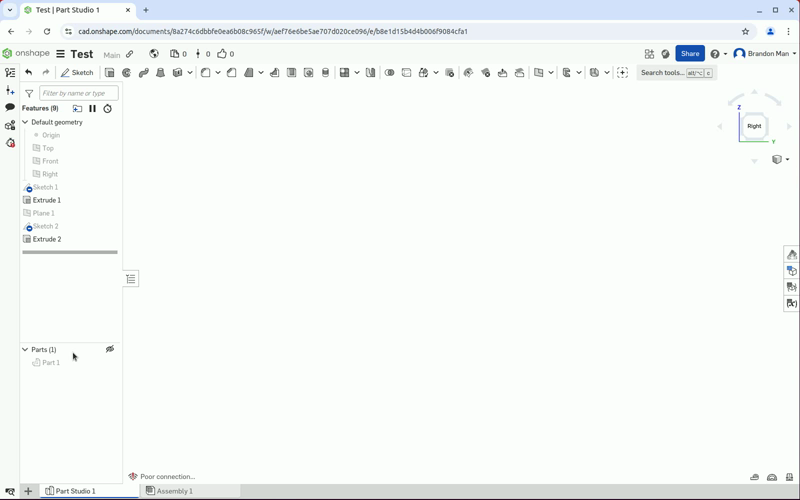
mouse_move(73, 352)
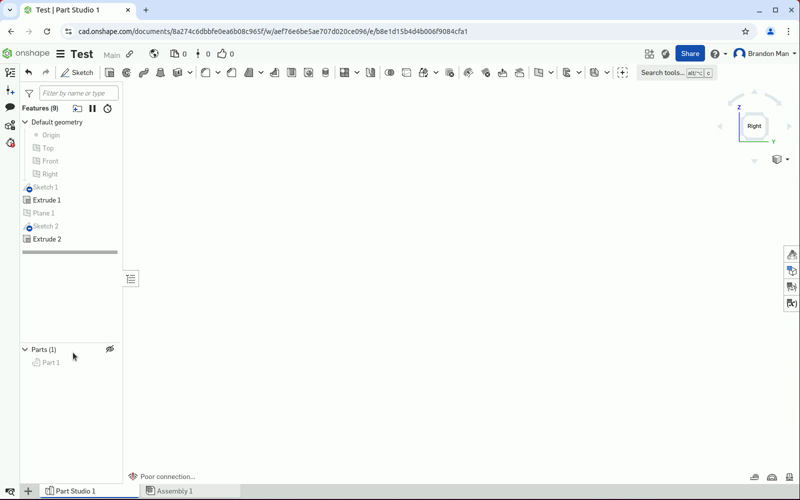
key(shift+y)
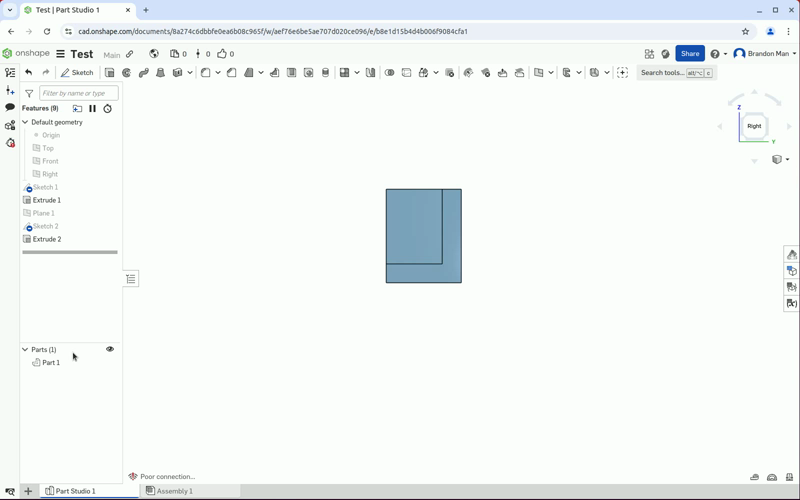
mouse_move(541, 75)
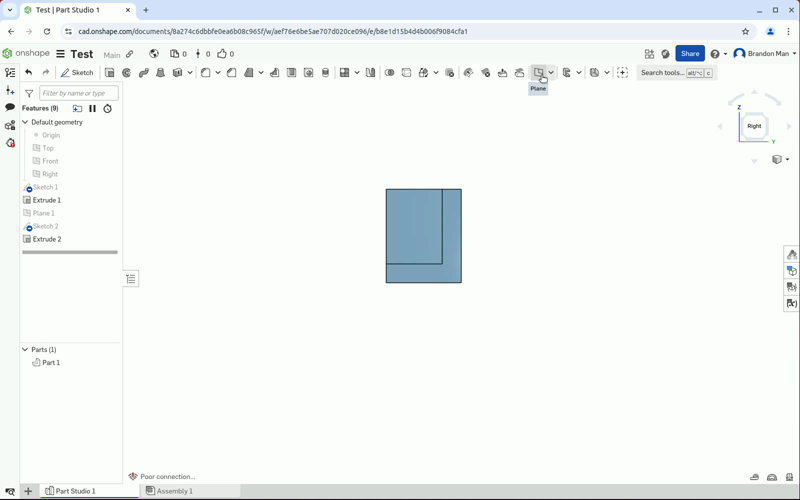
click(541, 75)
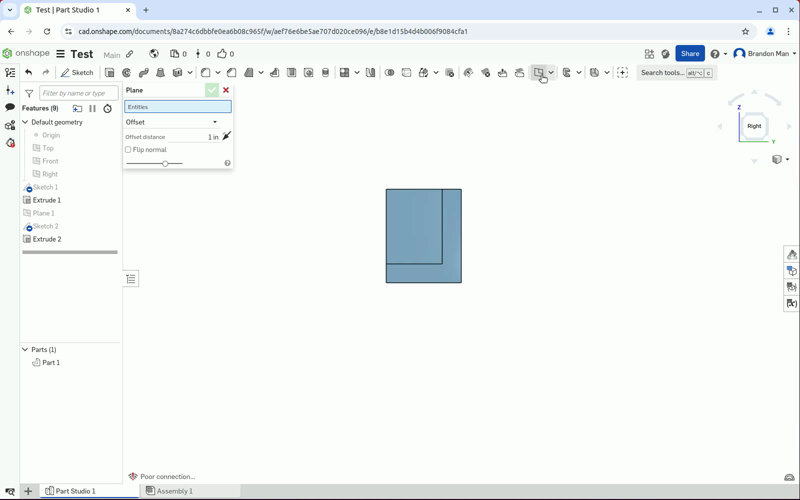
mouse_move(73, 176)
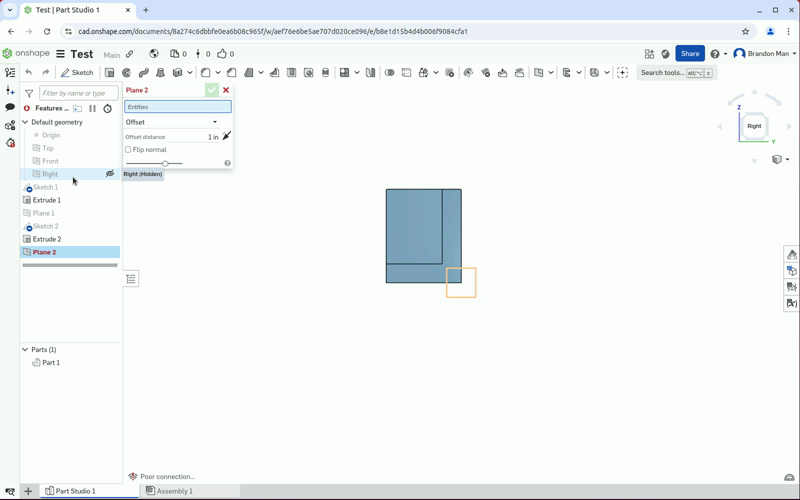
click(73, 176)
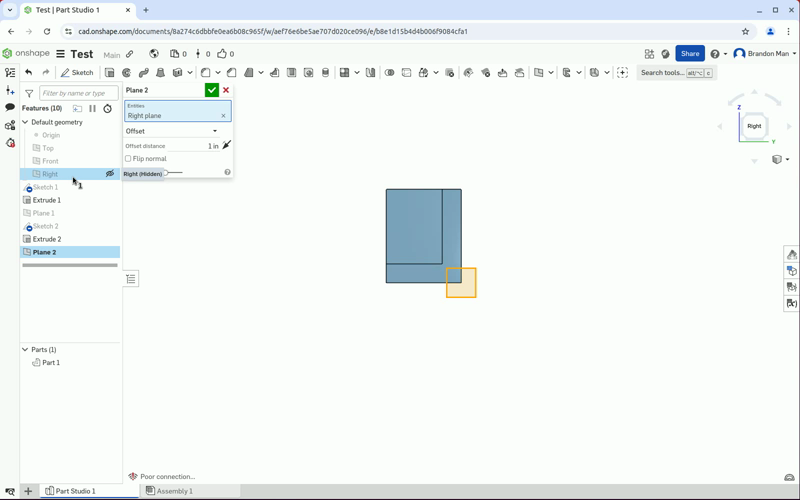
key(tab, 2)
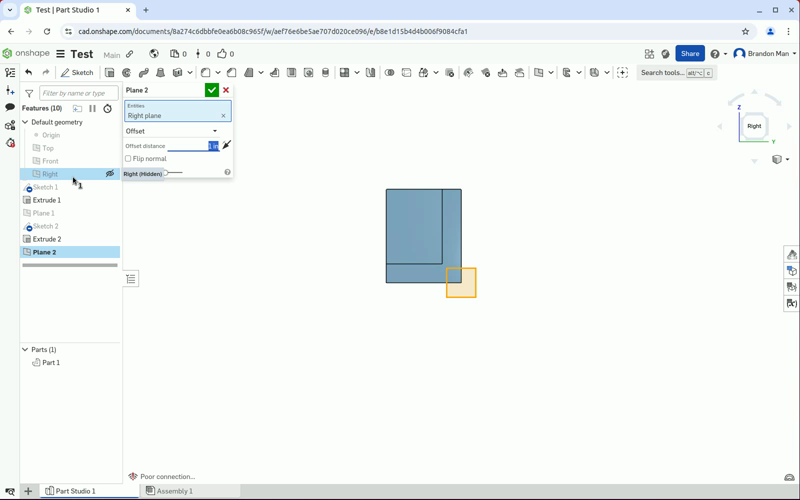
text(7.703)
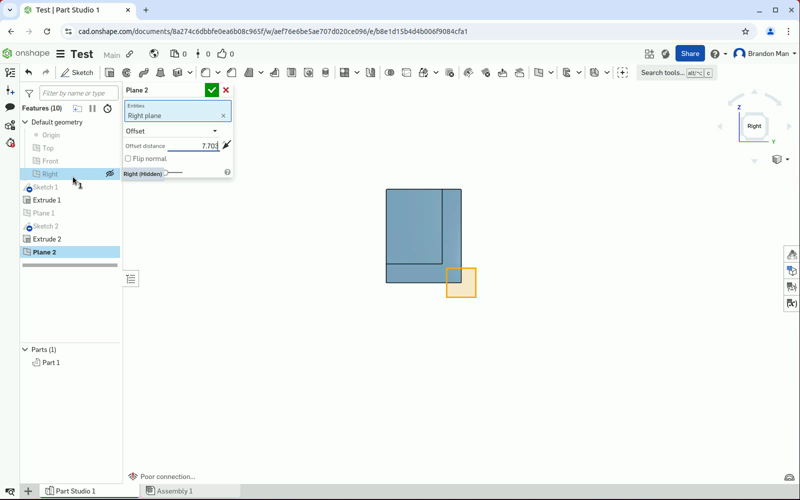
key(enter, 2)
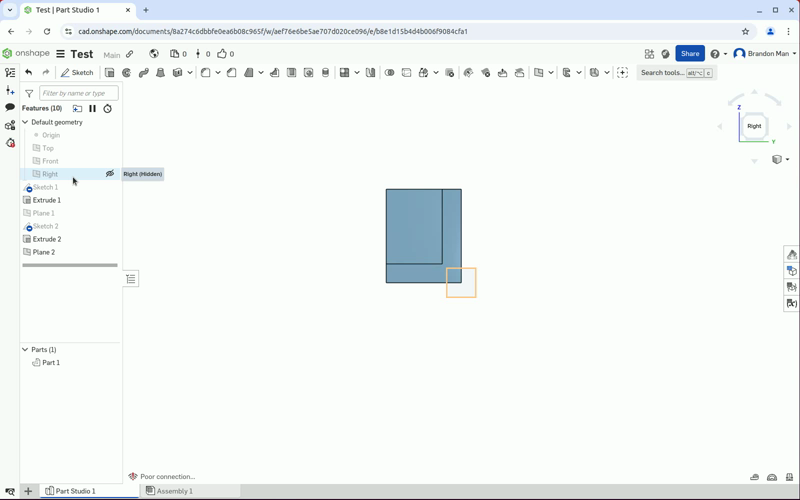
key(shift+s)
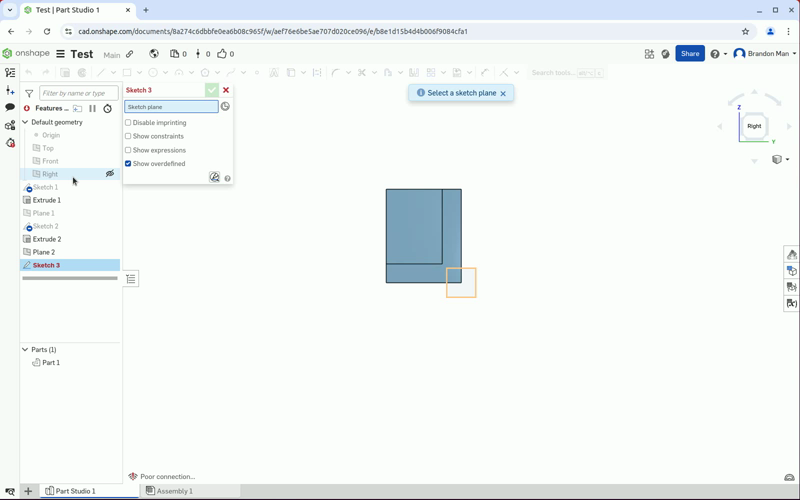
mouse_move(73, 254)
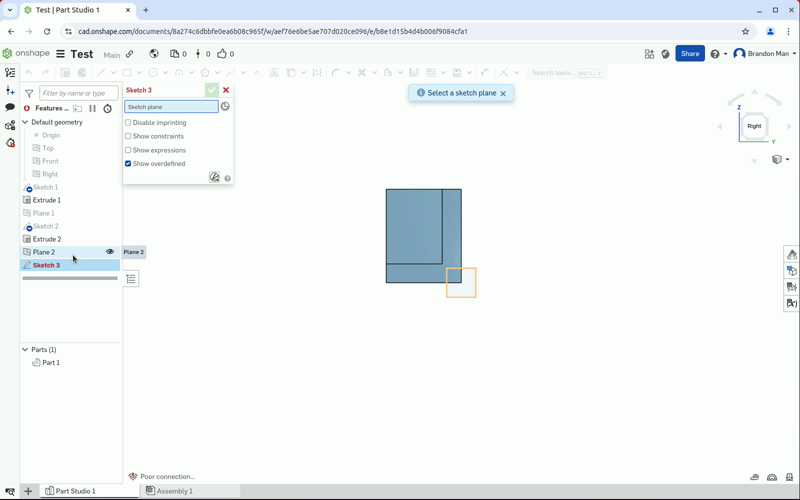
click(73, 254)
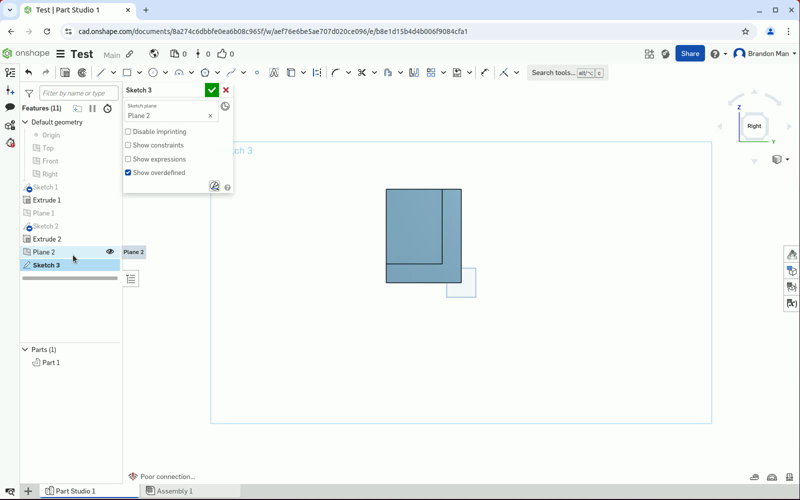
mouse_move(73, 352)
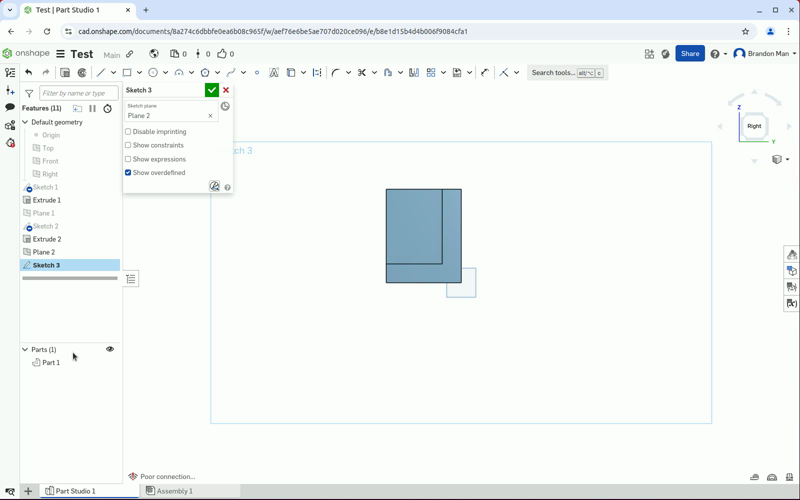
key(y)
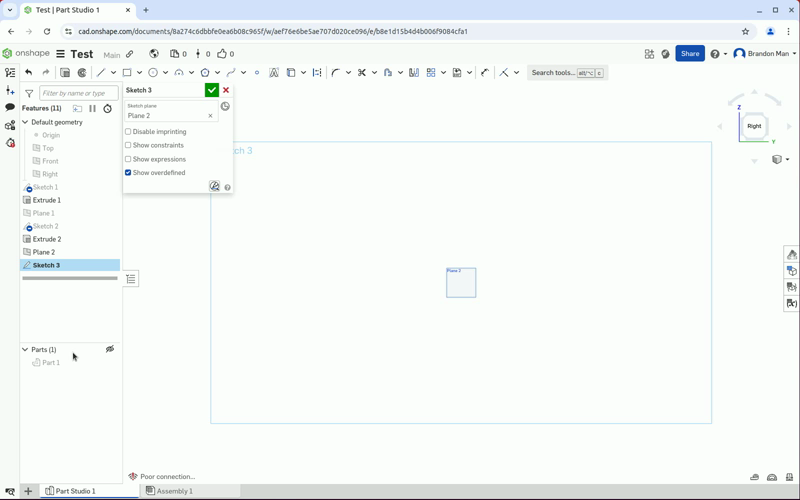
key(l)
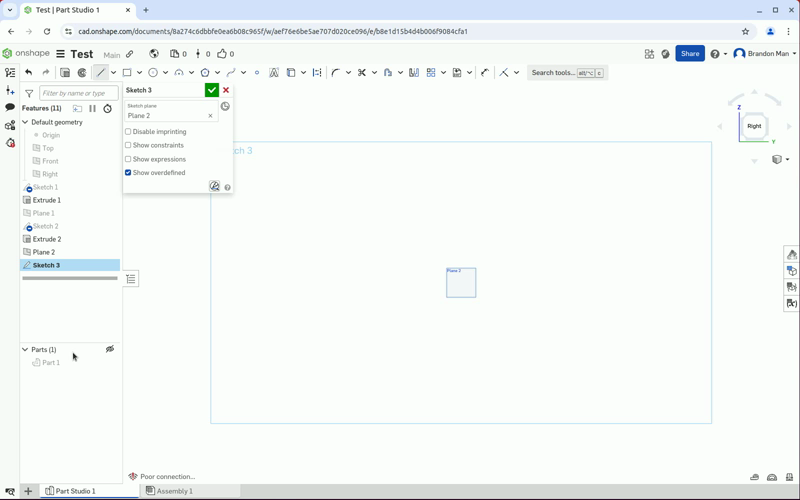
key_down(shift)
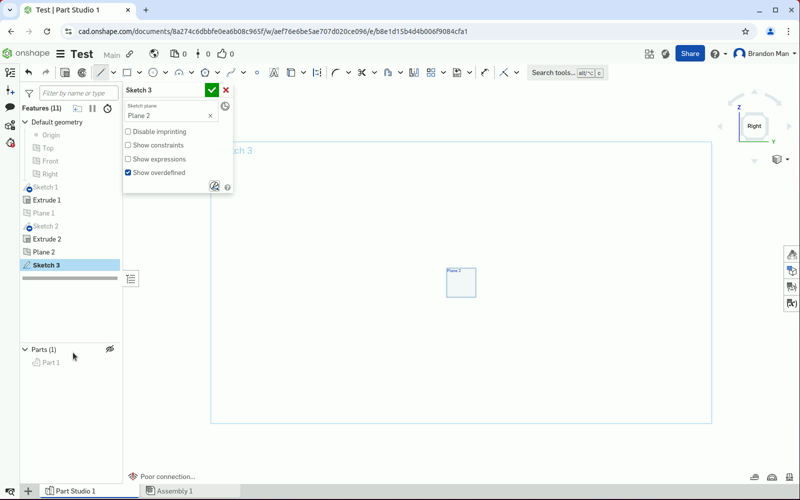
mouse_move(385, 264)
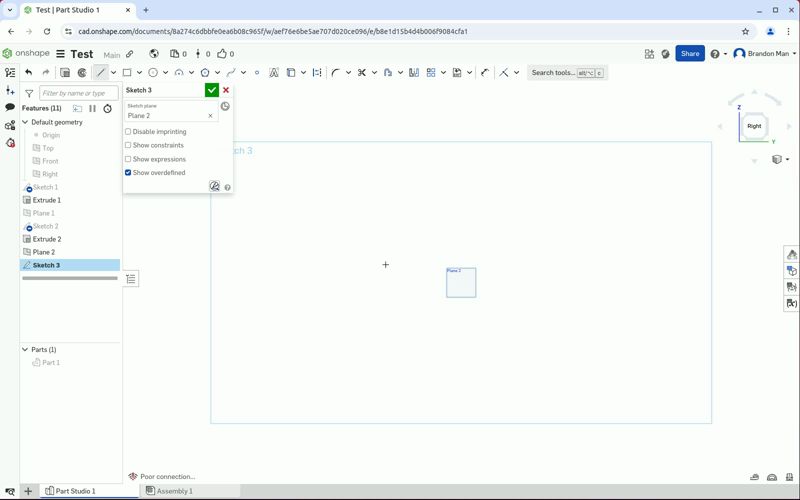
click(385, 264)
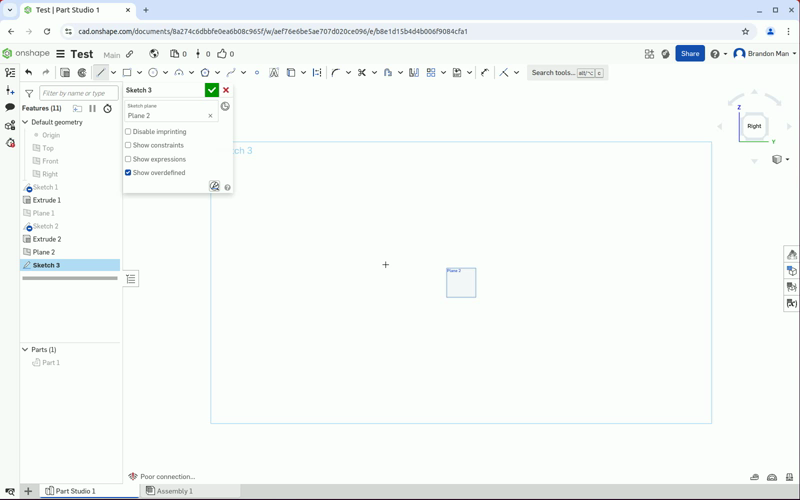
key_up(shift)
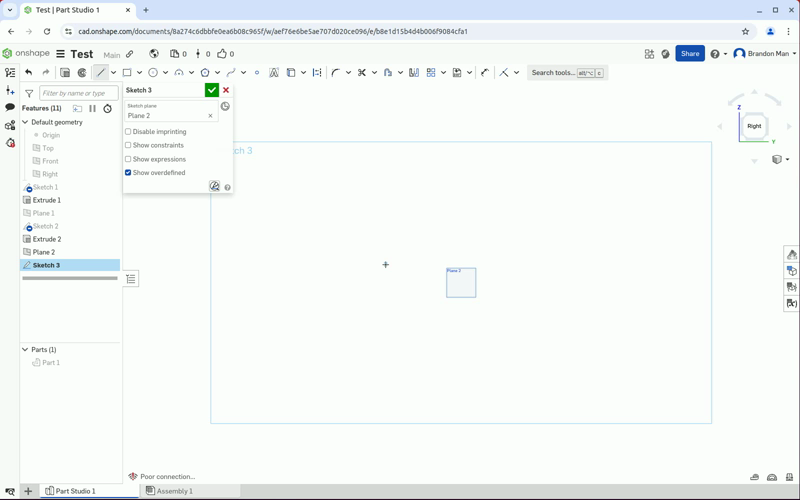
key_down(shift)
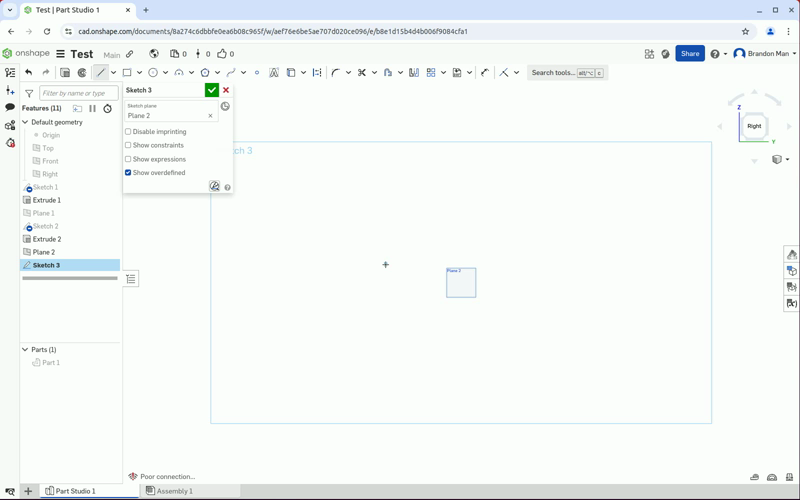
mouse_move(415, 264)
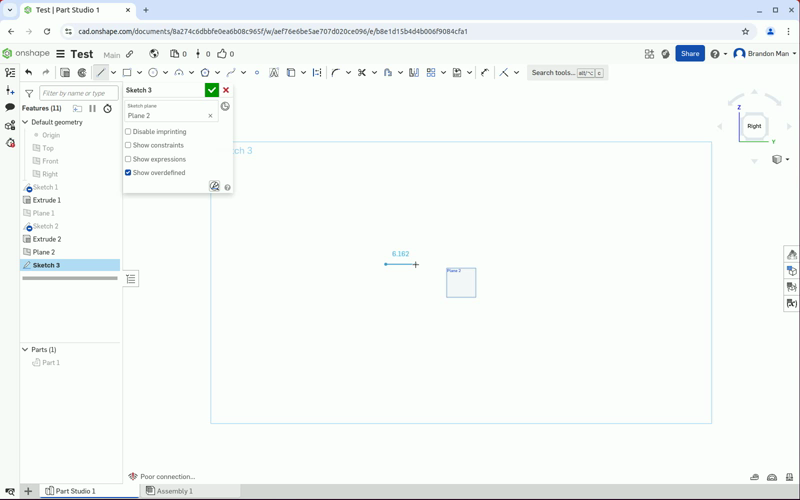
mouse_move(442, 264)
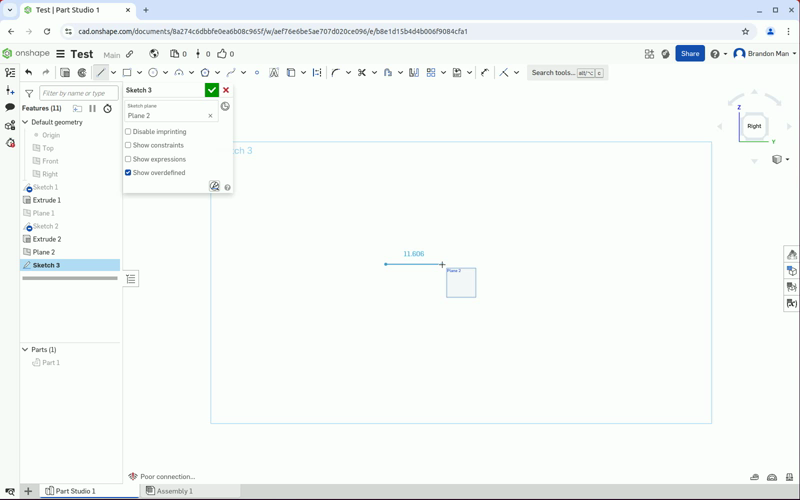
click(442, 264)
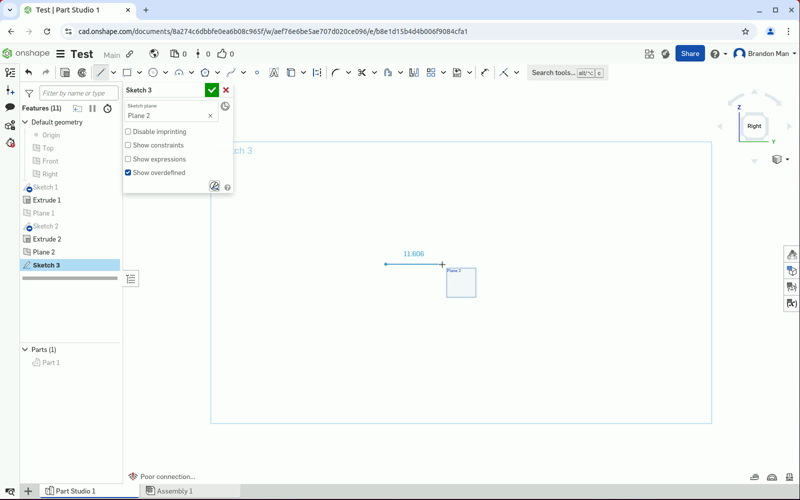
key_up(shift)
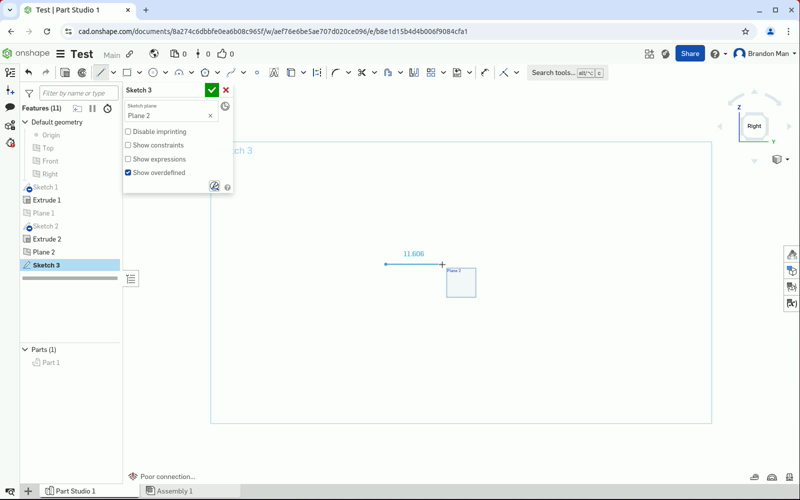
key_down(shift)
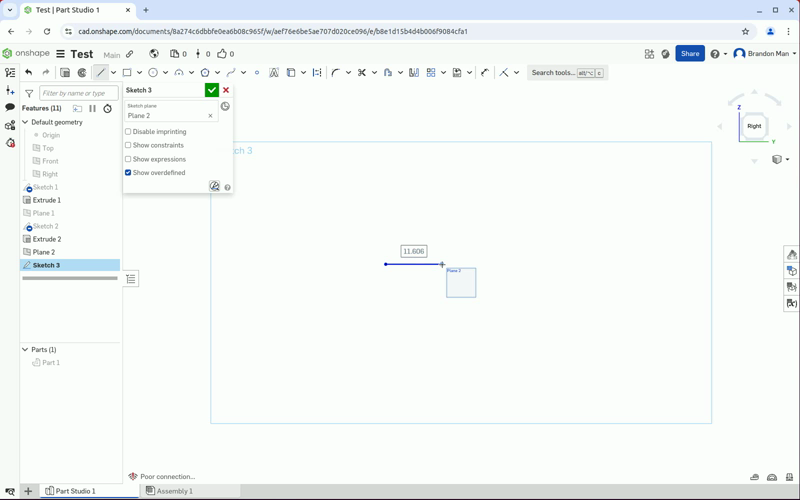
mouse_move(442, 188)
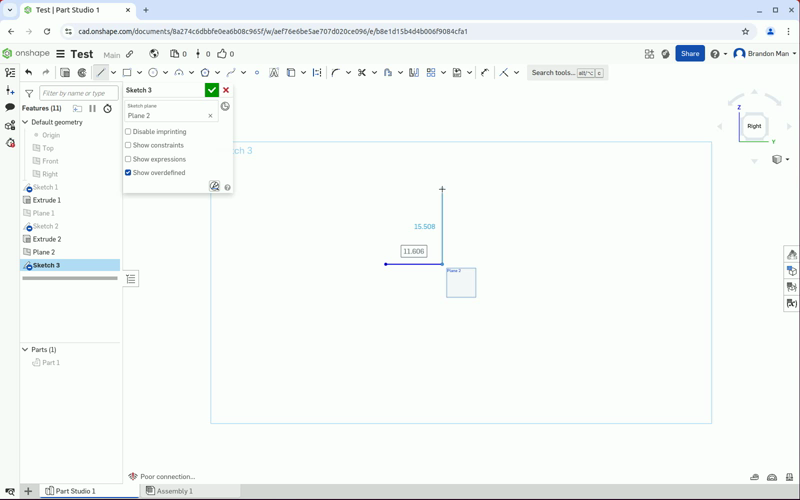
click(442, 188)
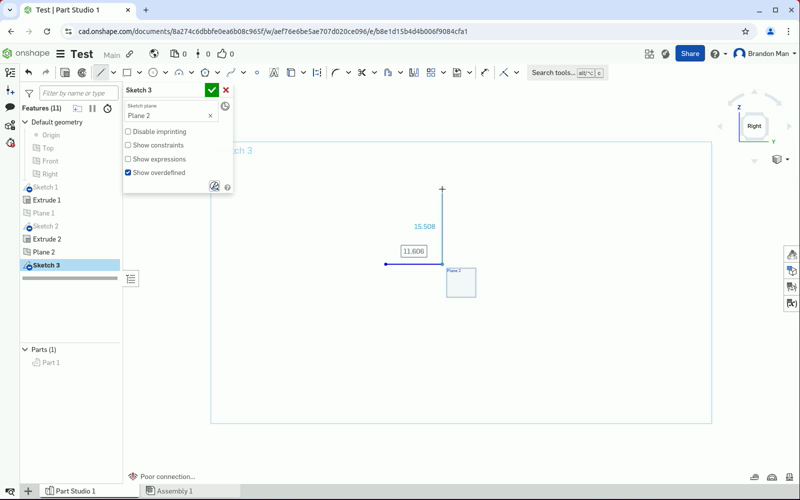
key_up(shift)
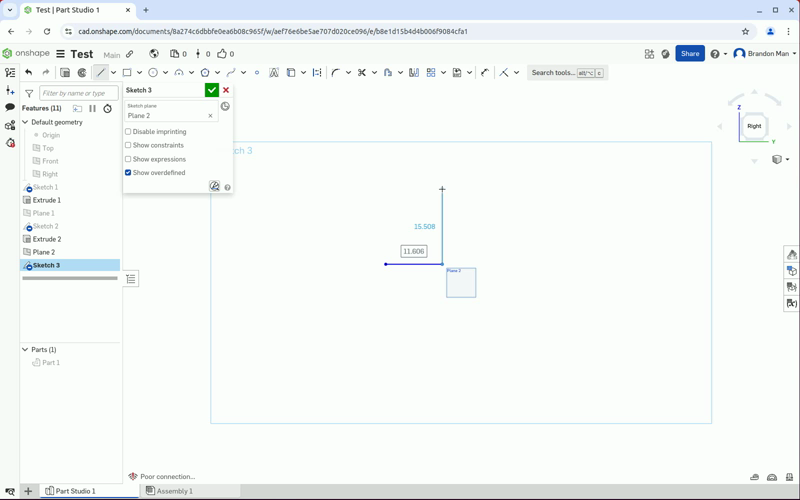
key_down(shift)
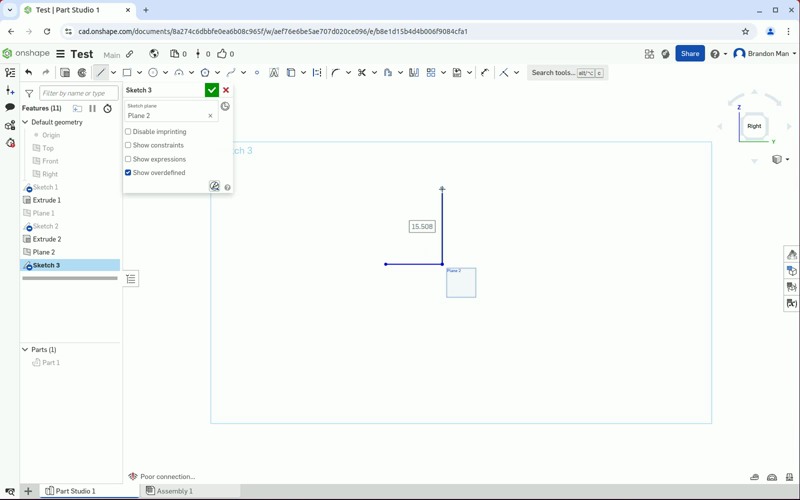
mouse_move(385, 264)
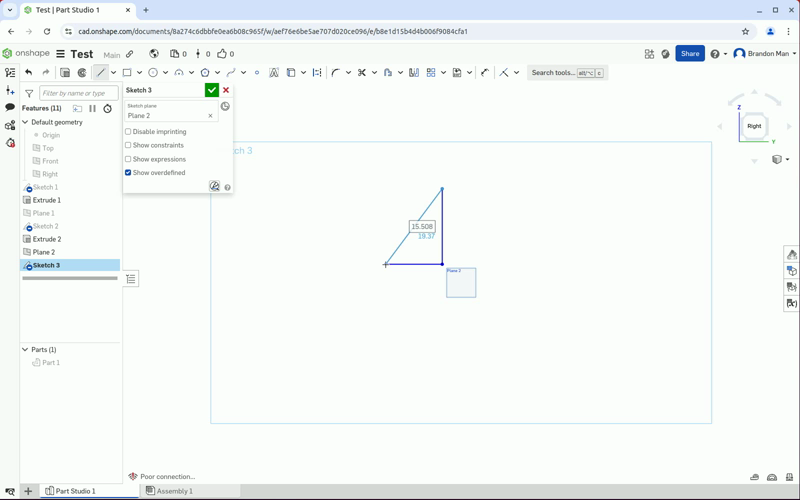
key_up(shift)
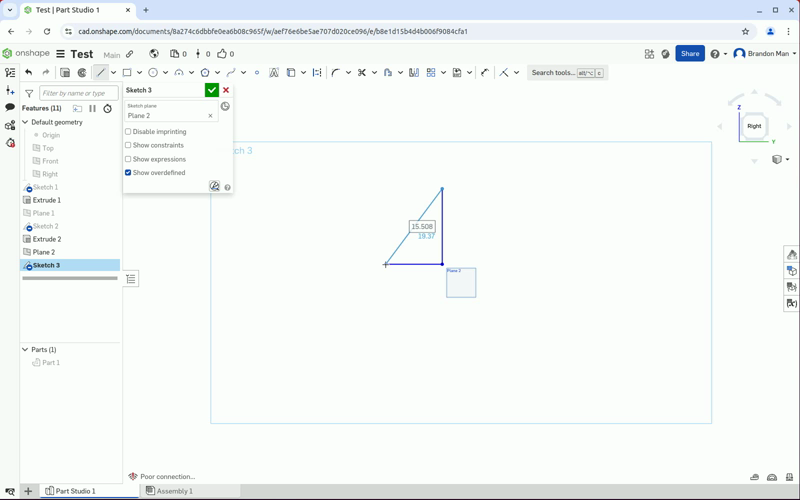
click(385, 264)
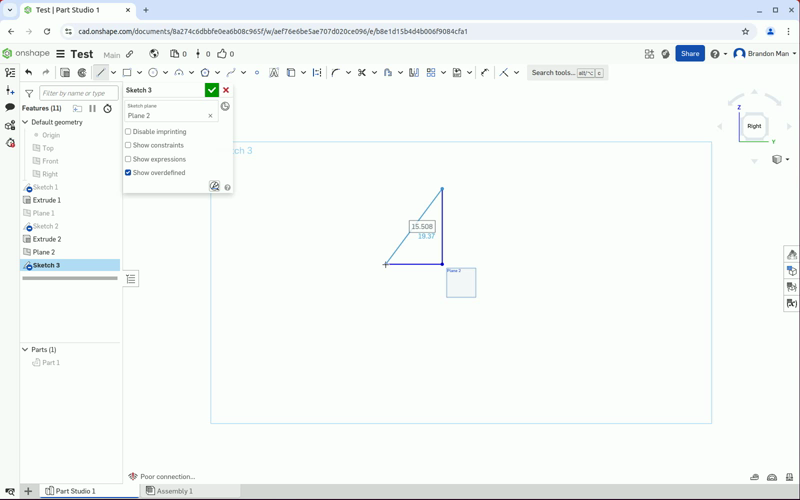
key(esc)
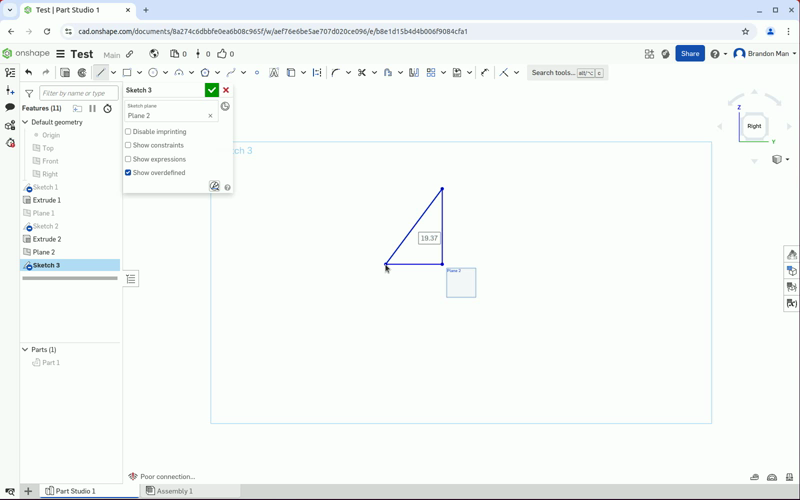
mouse_move(434, 261)
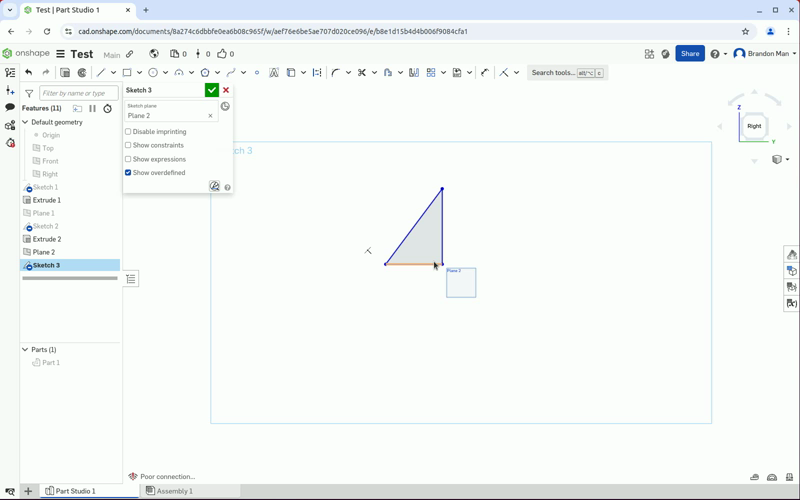
click(434, 261)
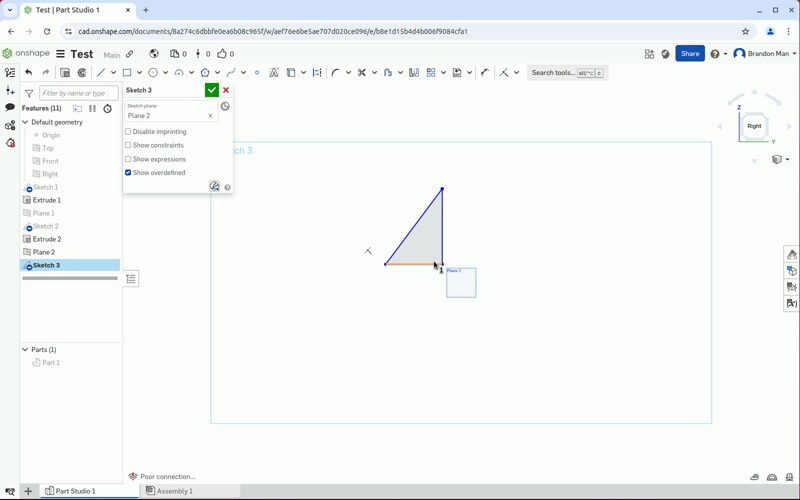
mouse_move(73, 352)
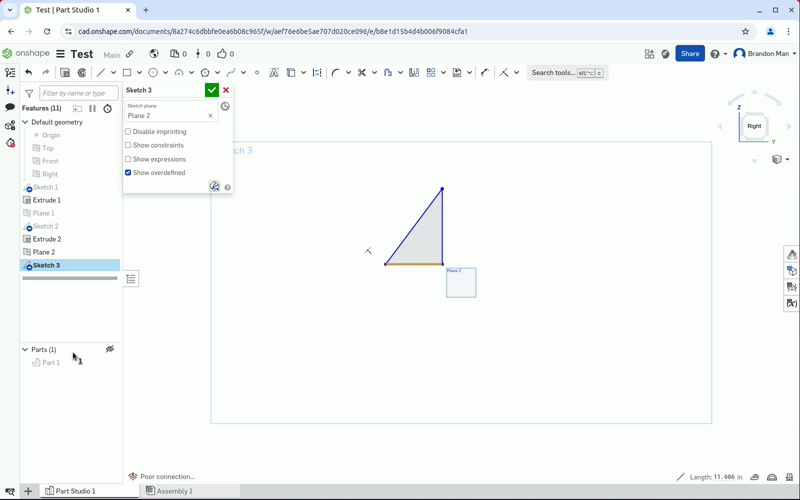
key(shift+y)
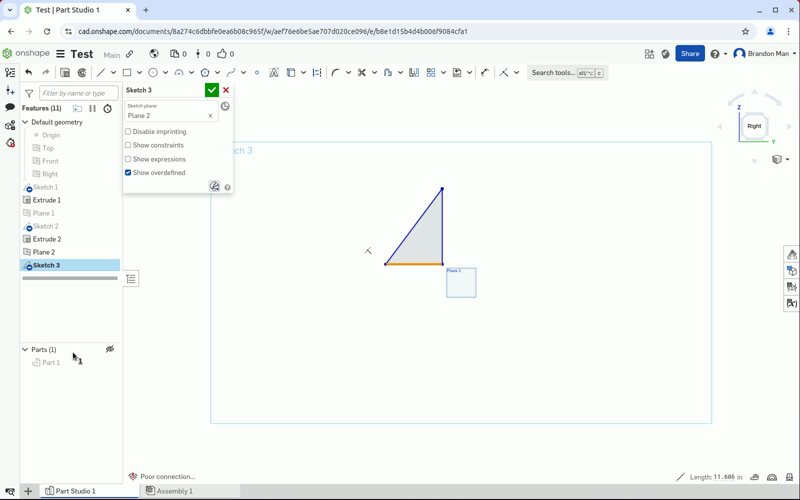
key(shift+e)
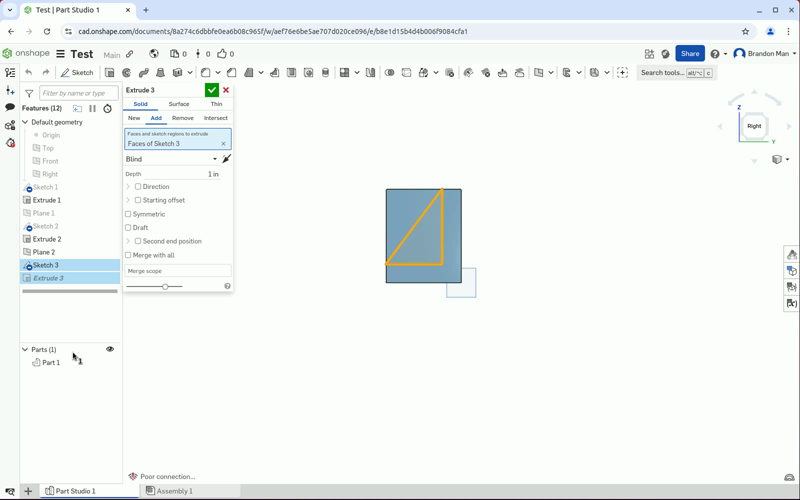
mouse_move(143, 106)
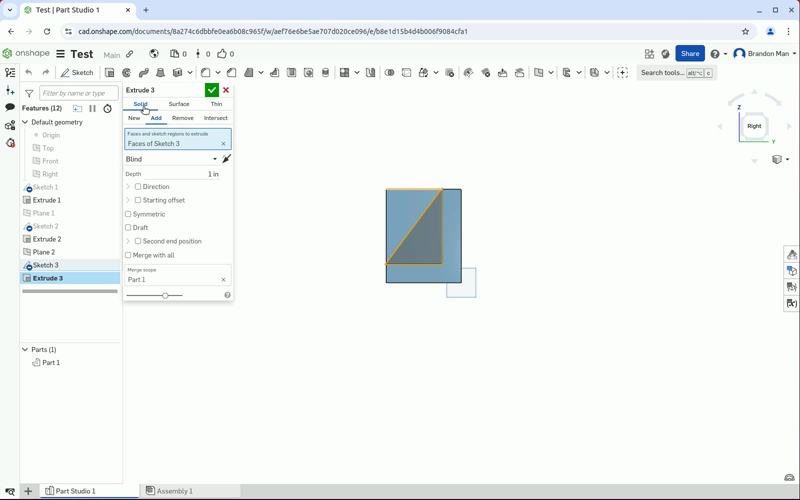
click(143, 106)
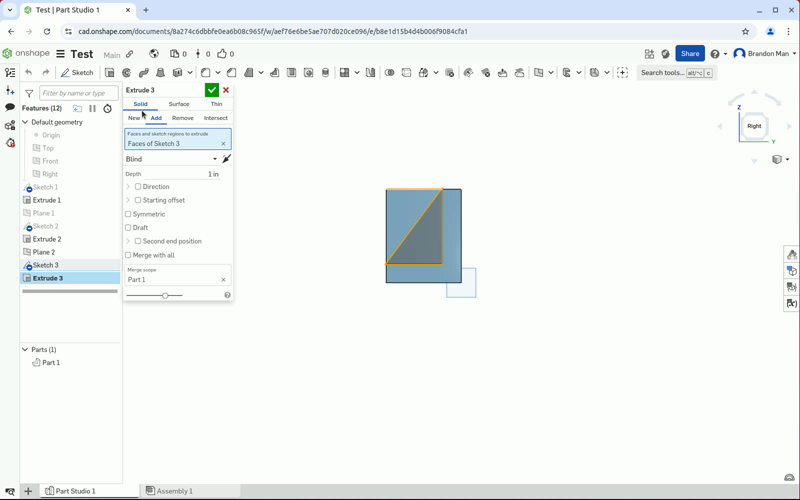
mouse_move(137, 120)
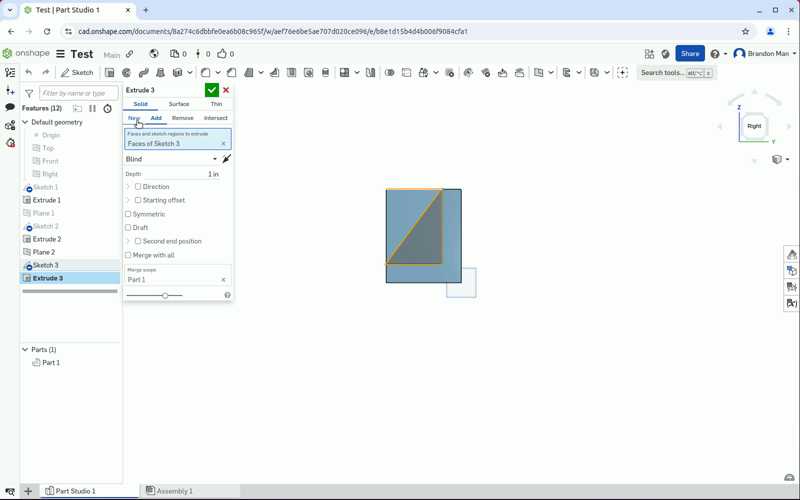
click(137, 120)
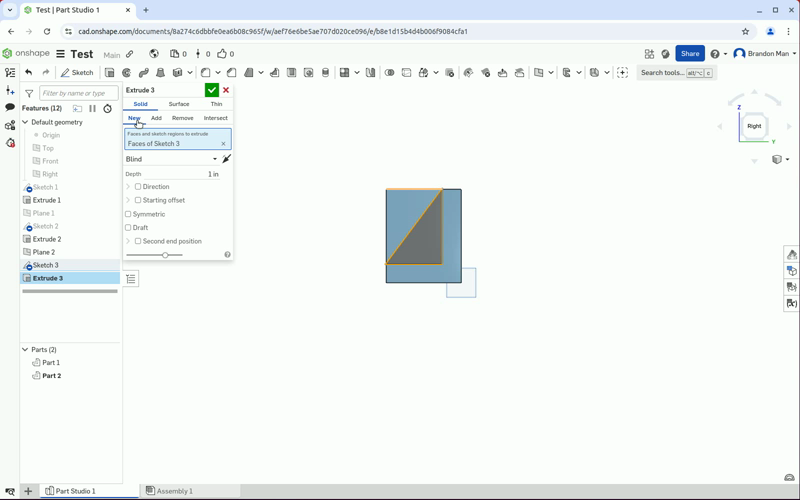
key(tab, 4)
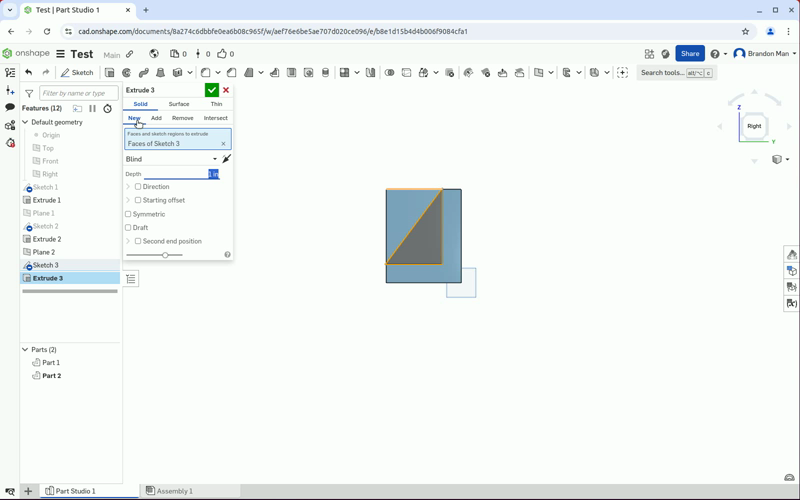
text(15.405)
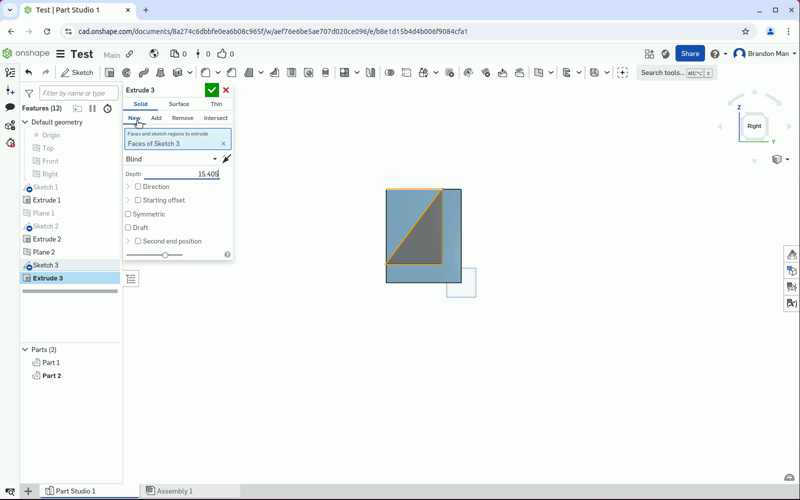
key(enter)
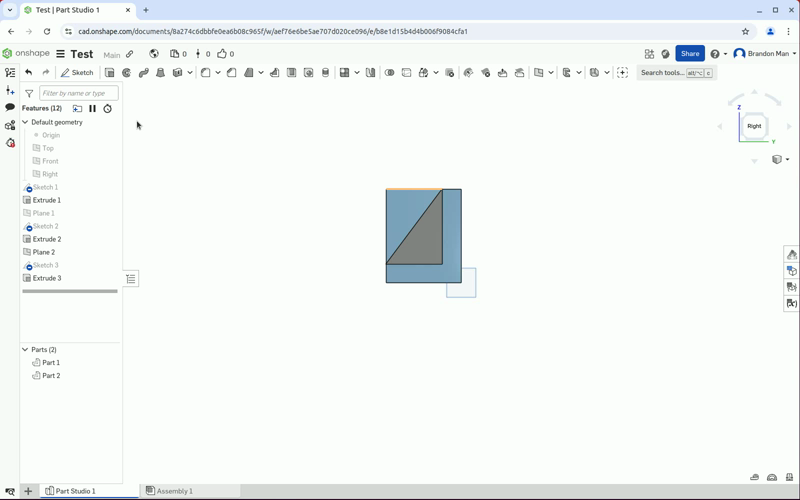
key(shift+h)
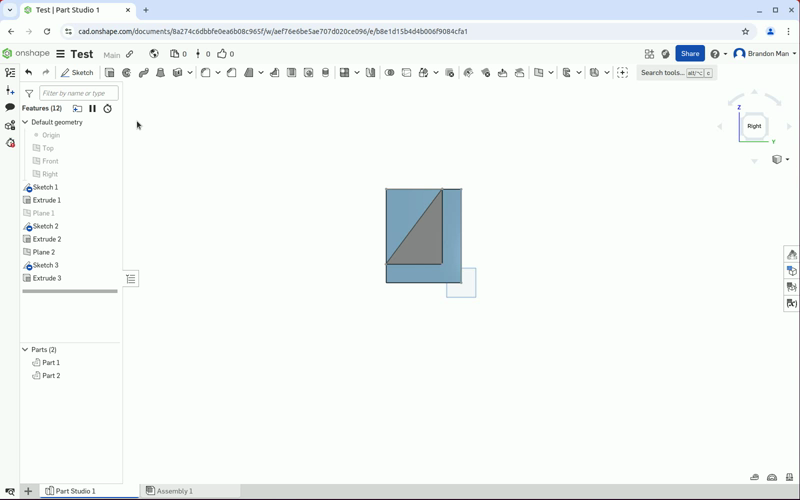
key(shift+h)
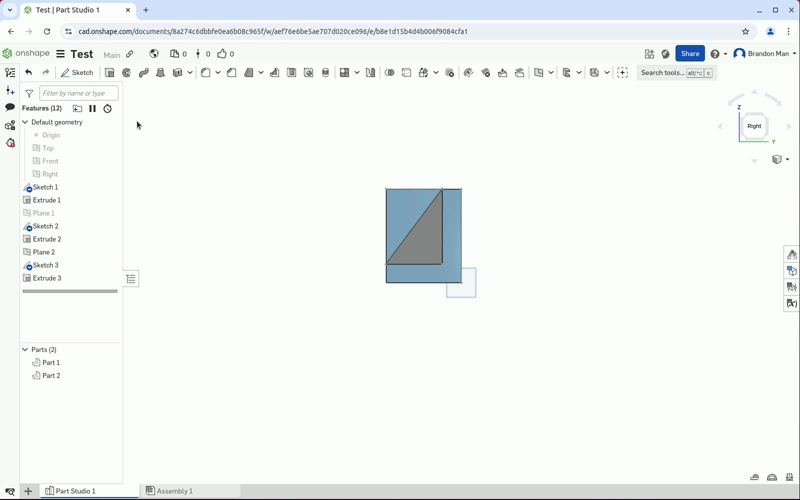
key(shift+7)
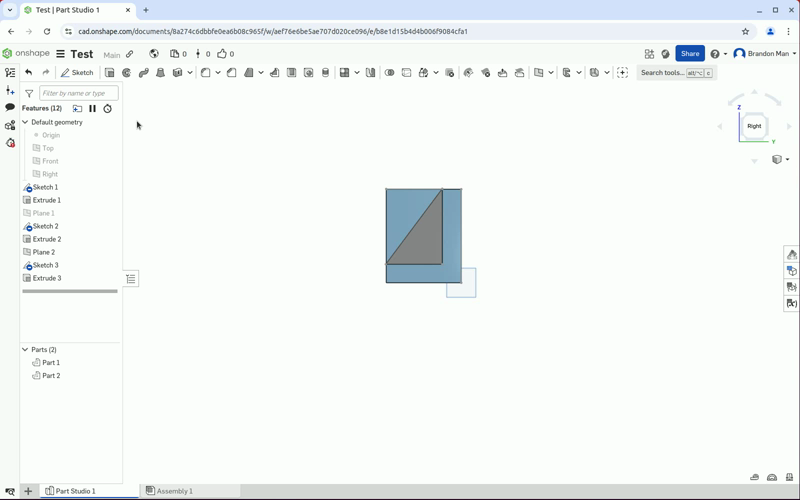
key(right, 2)
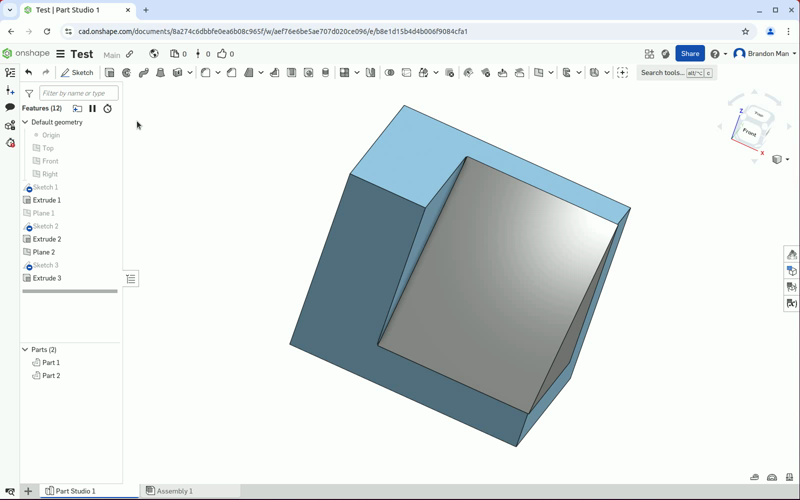
key(down, 2)
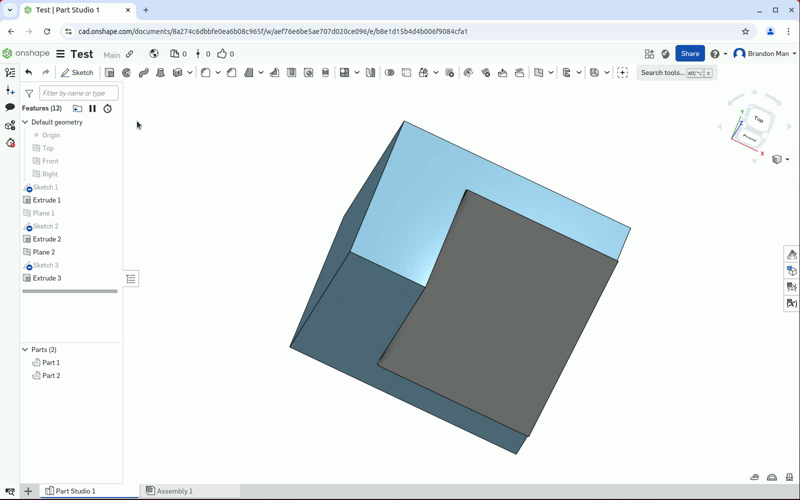
key(up, 2)
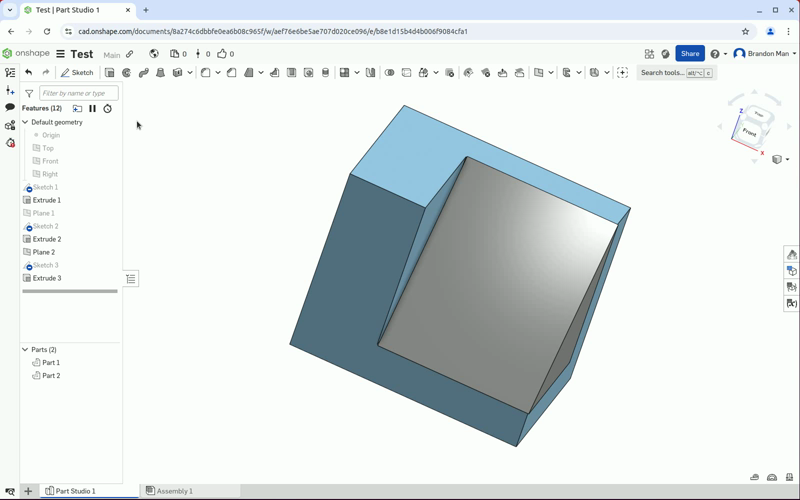
key(left, 2)
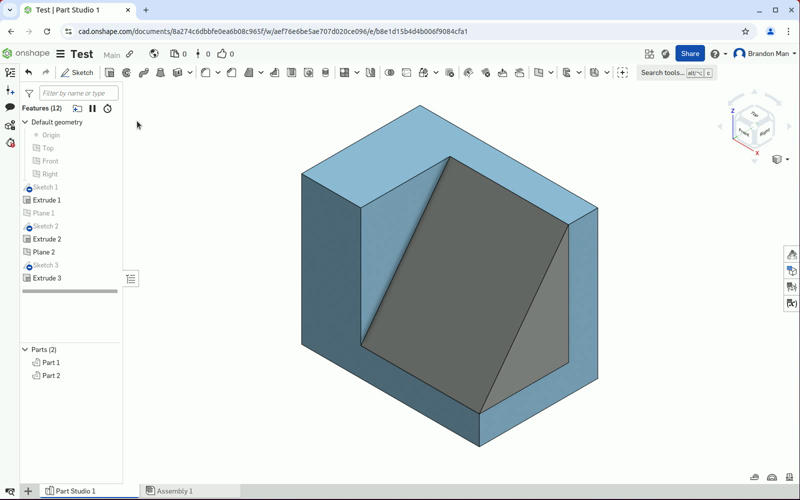
mouse_move(73, 189)
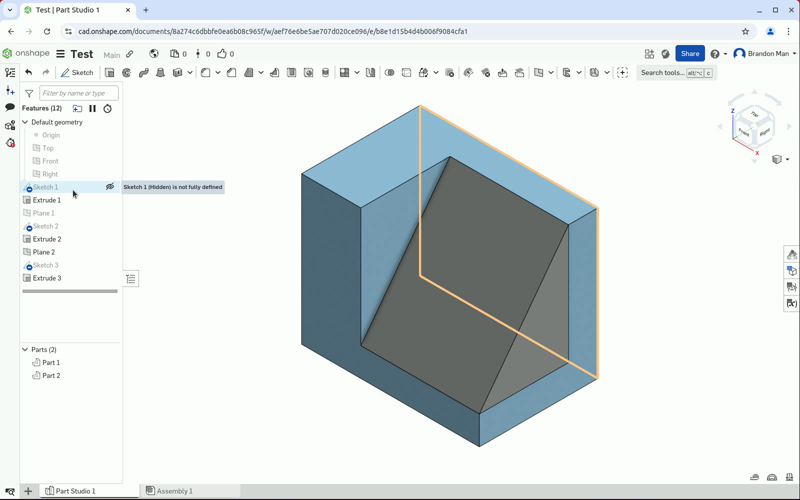
click(73, 189)